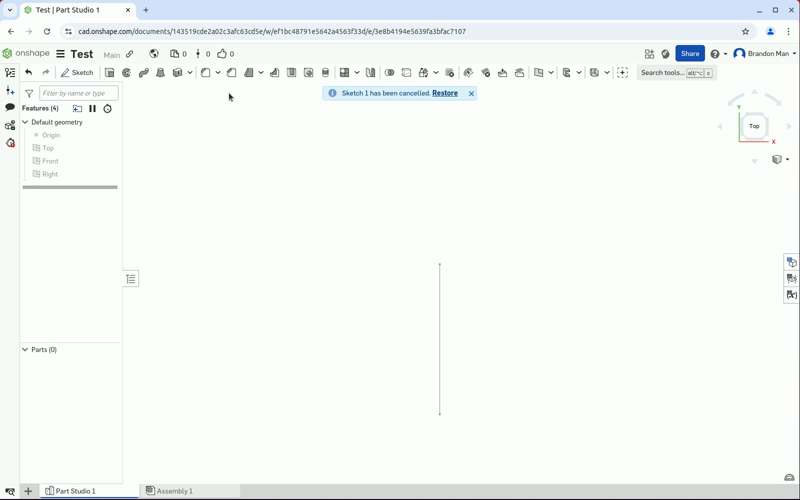
key(shift+h)
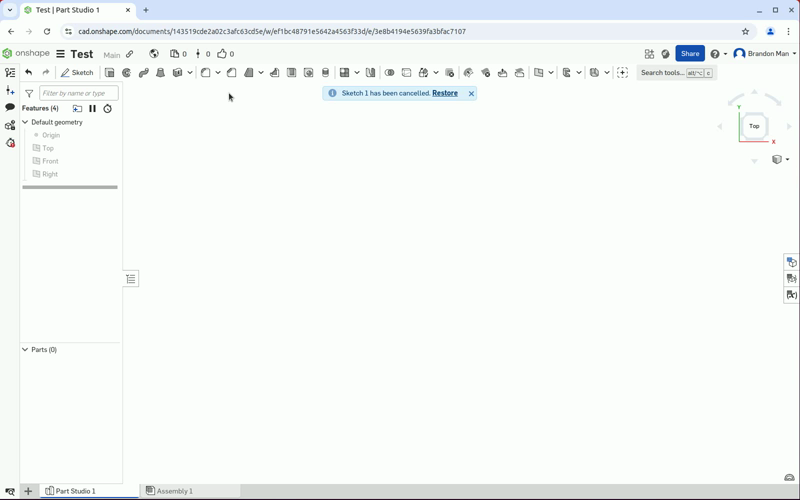
key(shift+s)
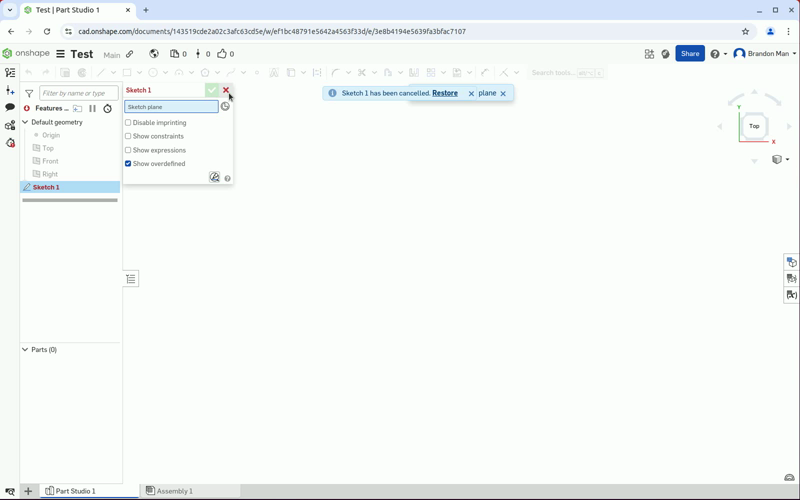
mouse_move(73, 150)
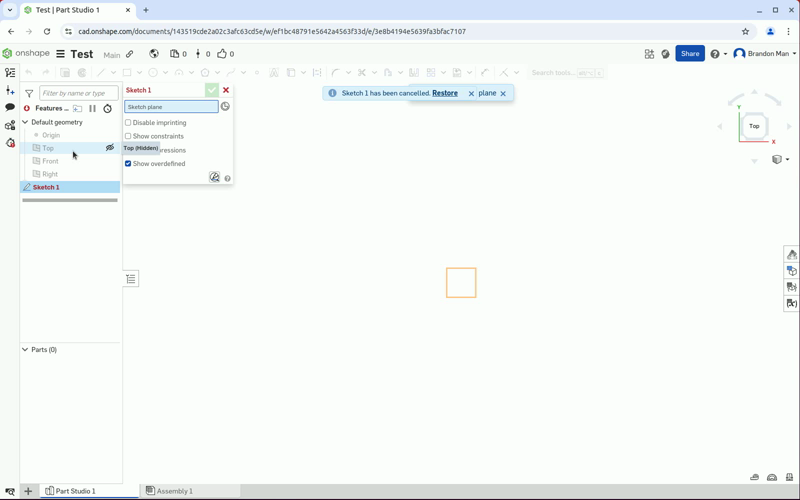
click(73, 150)
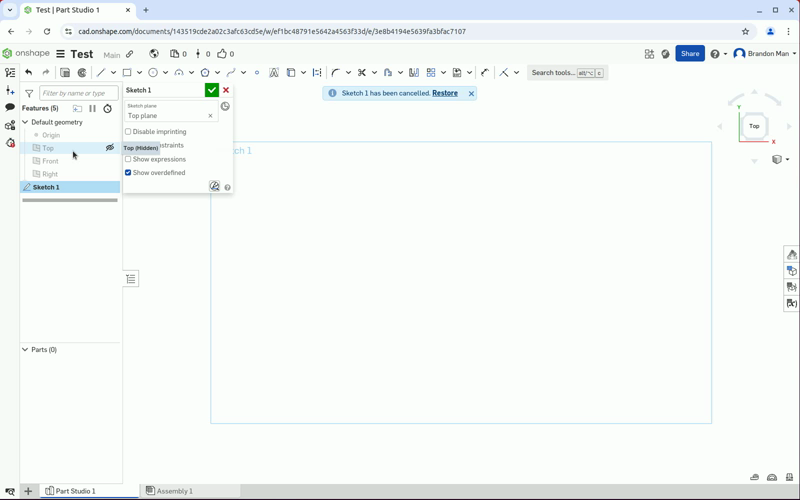
mouse_move(73, 352)
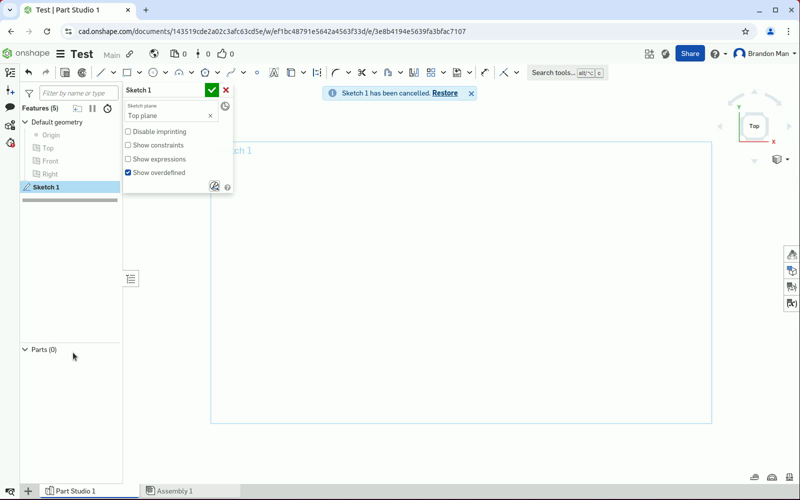
key(y)
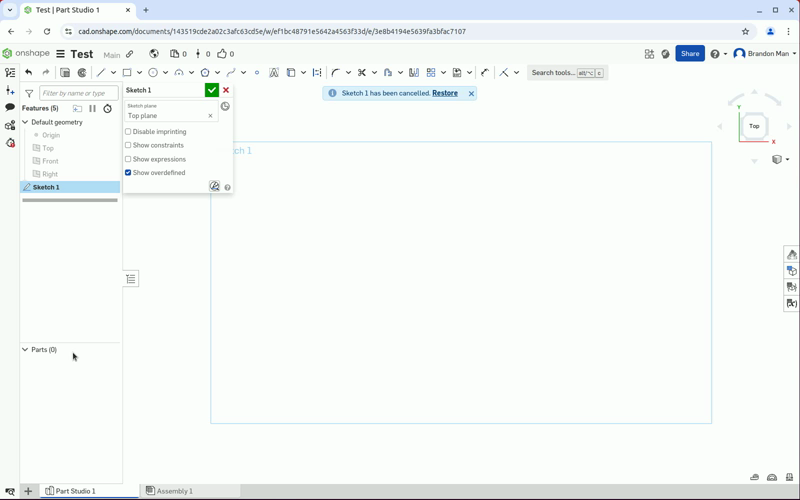
key(l)
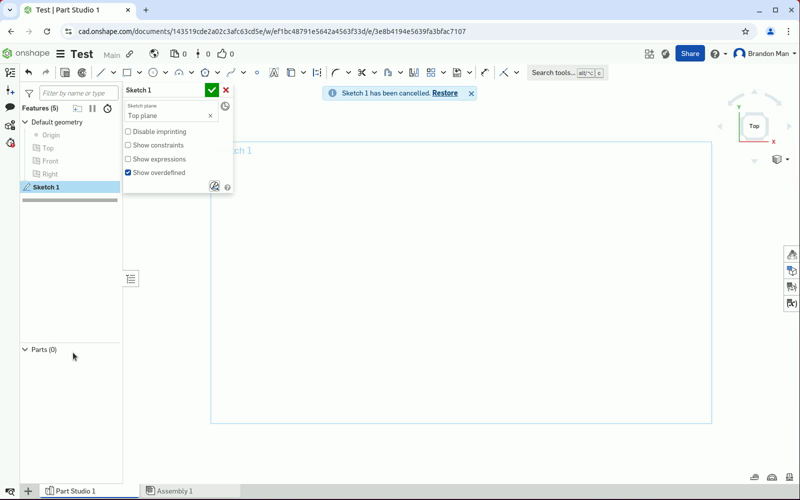
key_down(shift)
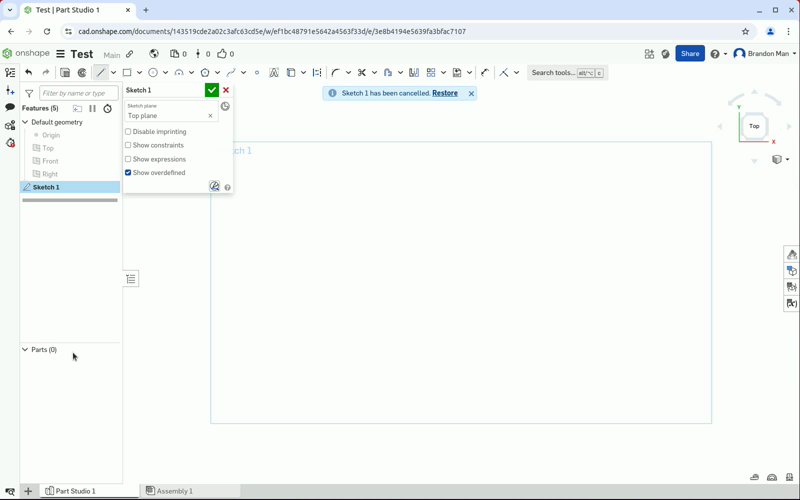
mouse_move(370, 322)
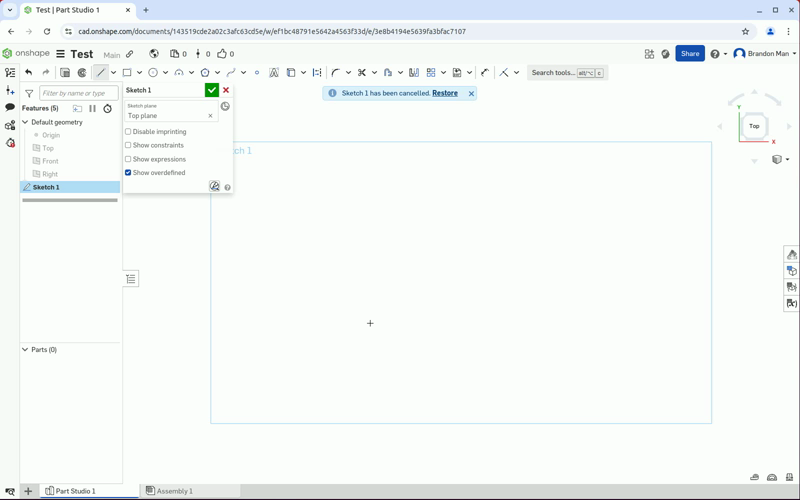
click(370, 322)
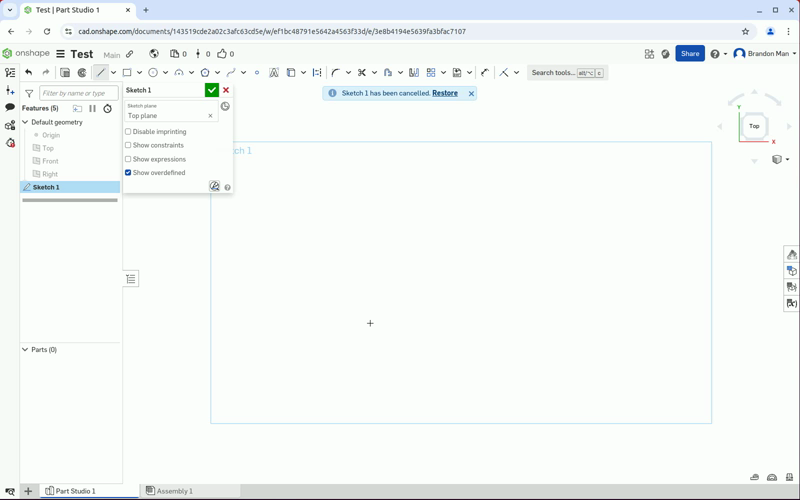
key_up(shift)
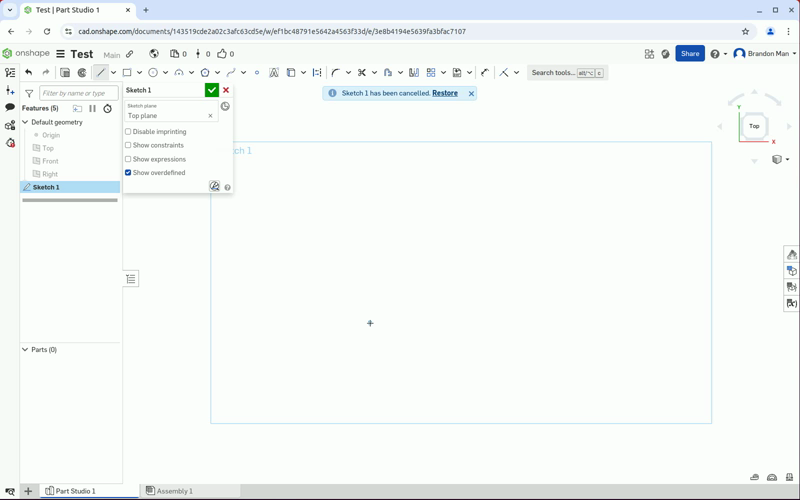
key_down(shift)
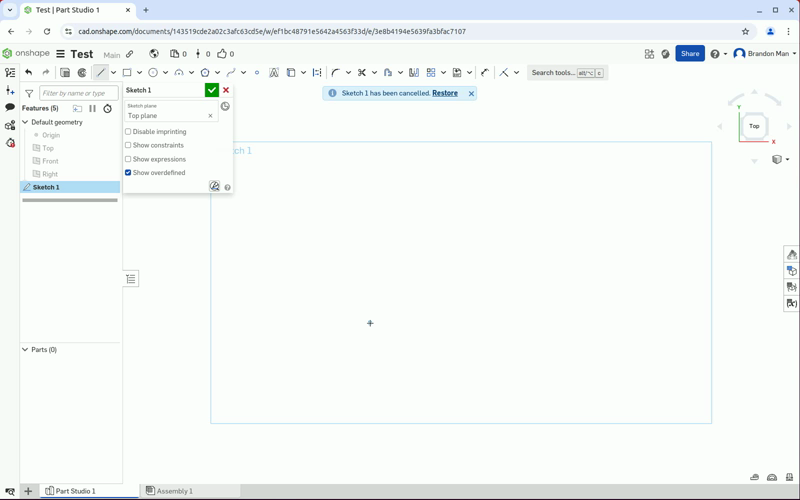
mouse_move(400, 322)
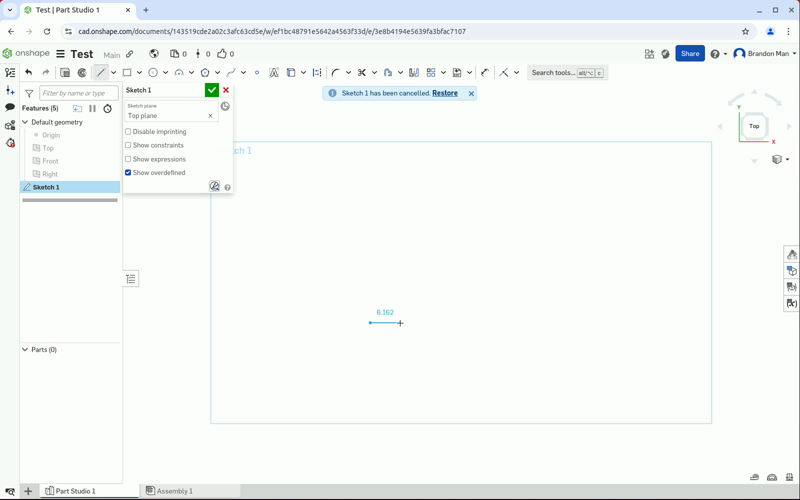
mouse_move(412, 322)
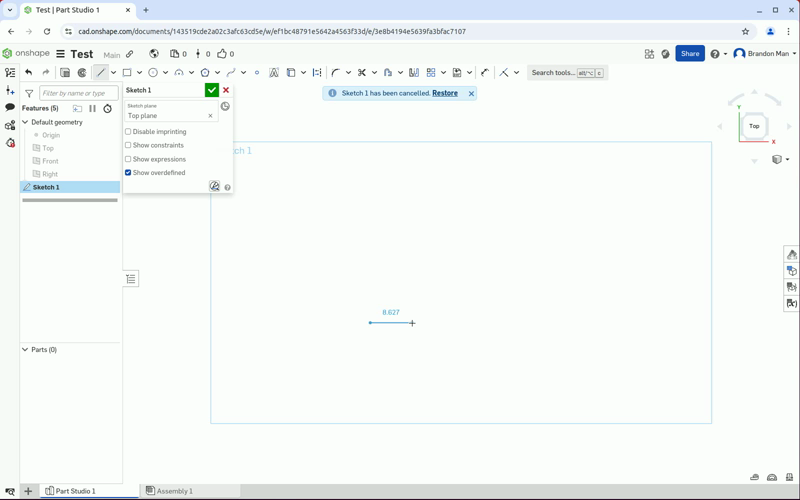
click(412, 322)
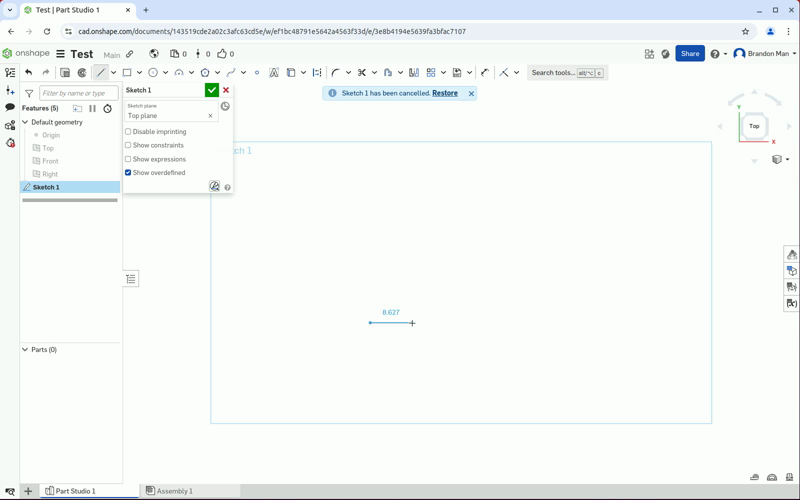
key_up(shift)
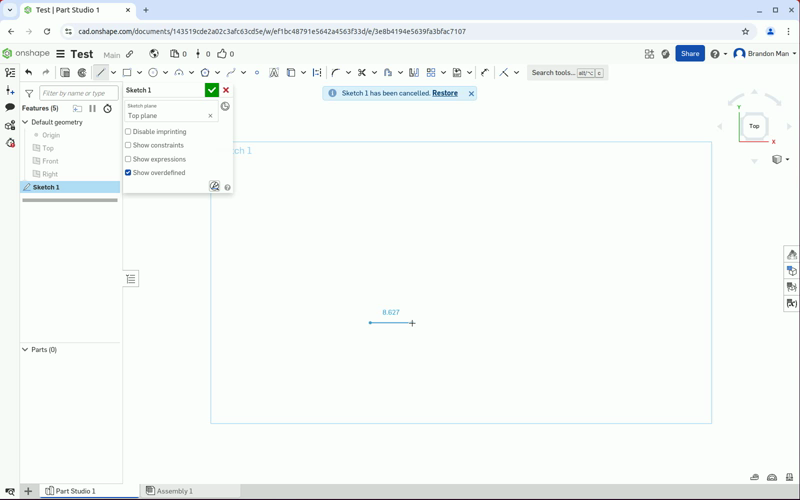
key_down(shift)
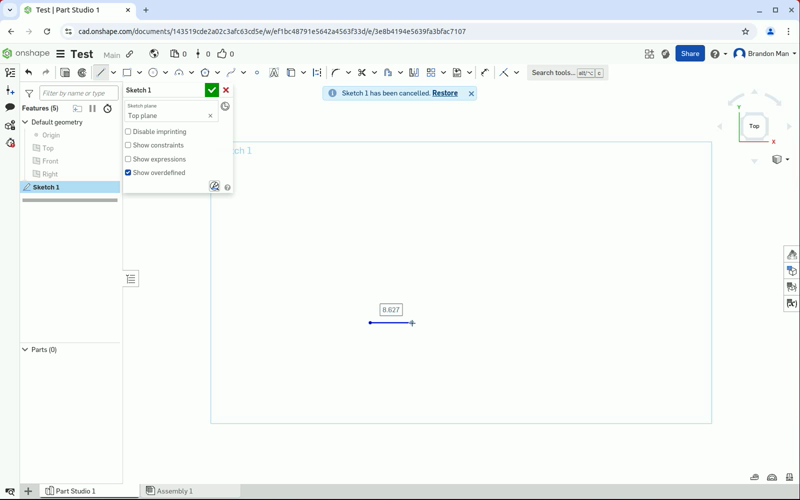
mouse_move(412, 204)
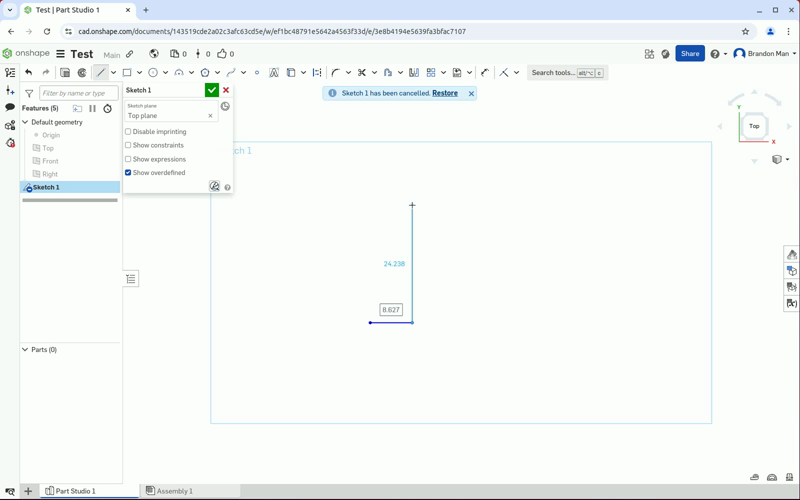
click(412, 204)
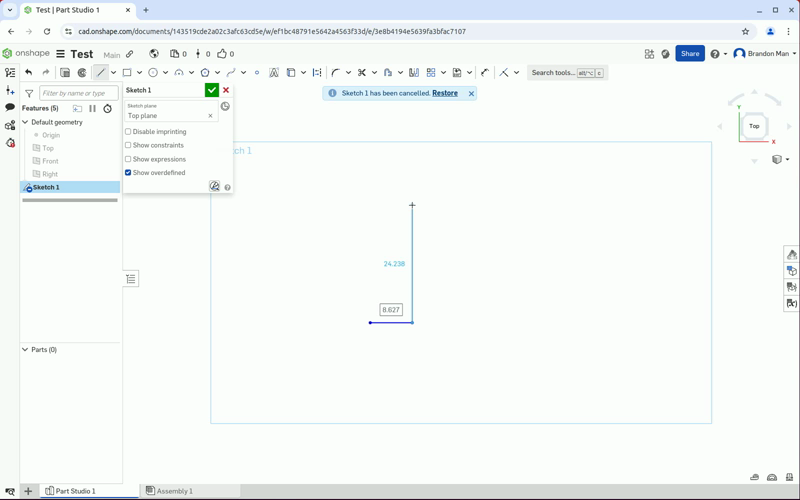
key_up(shift)
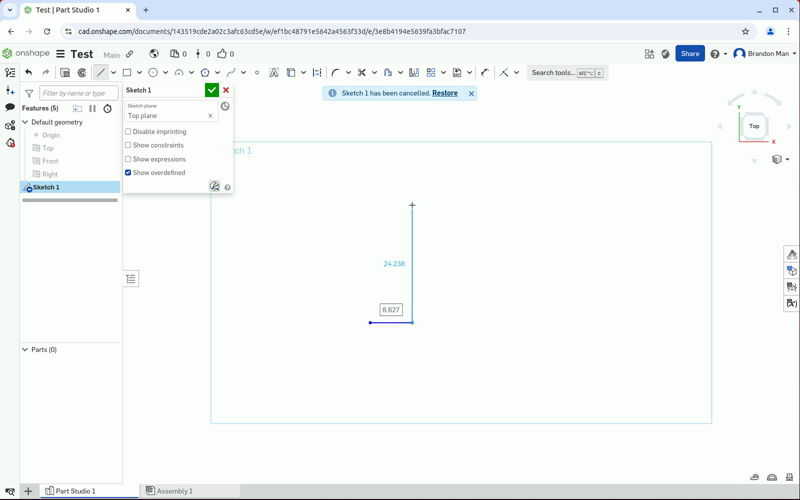
key_down(shift)
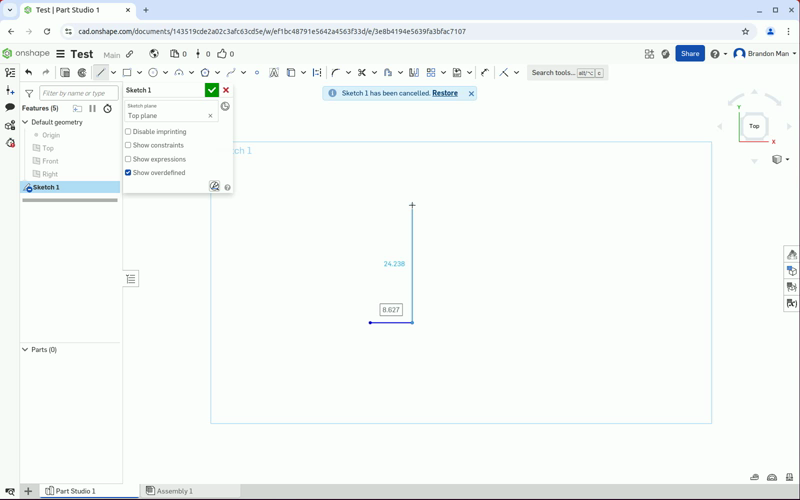
mouse_move(442, 204)
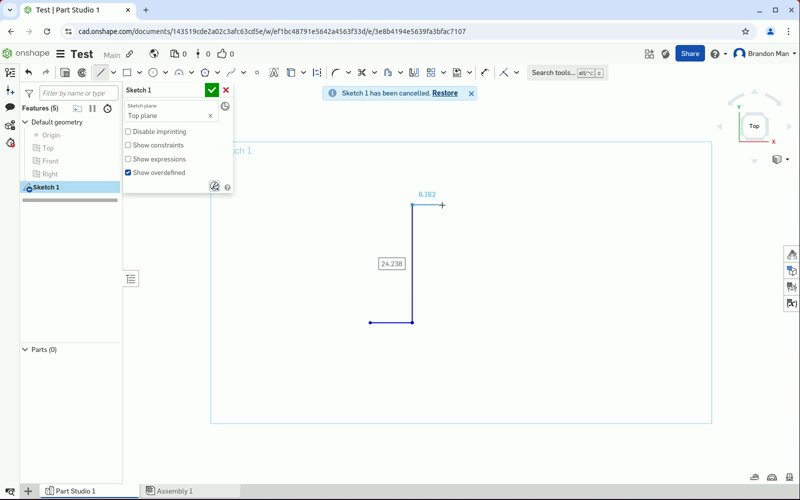
mouse_move(412, 170)
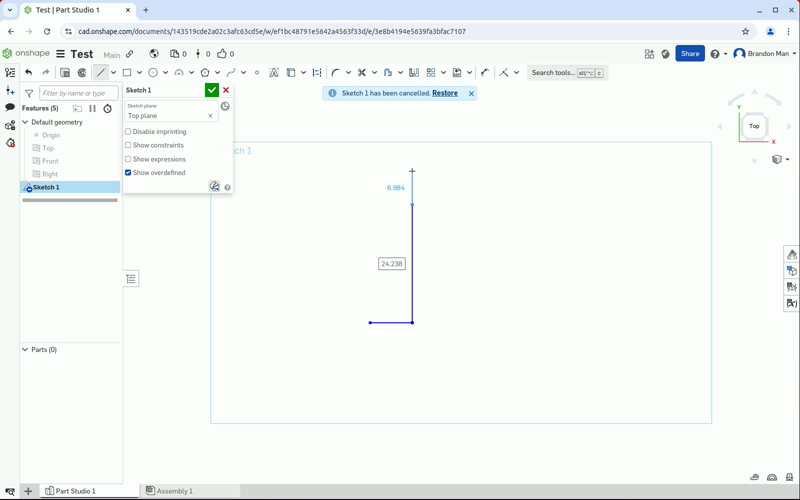
click(412, 170)
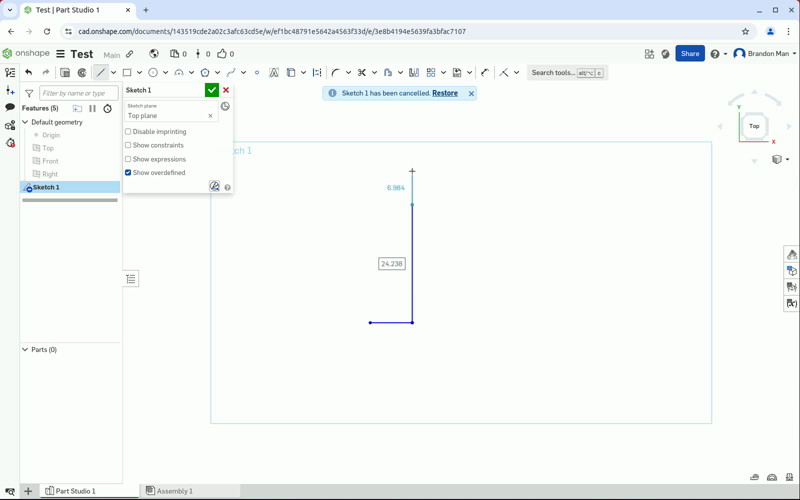
key_up(shift)
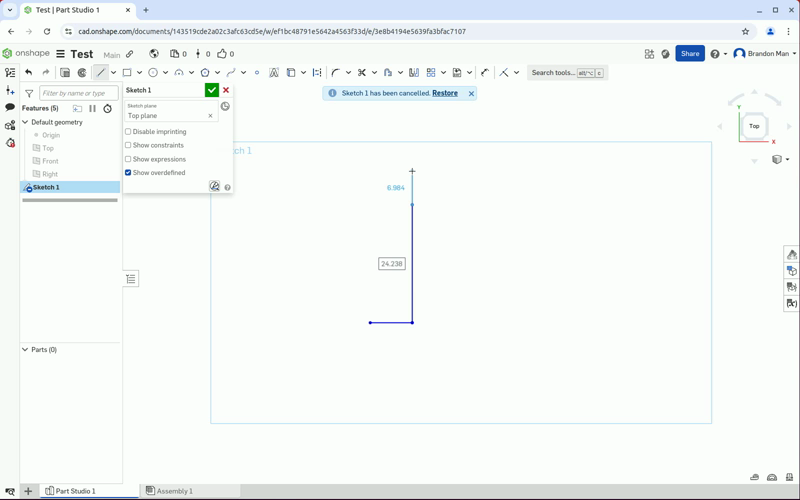
key_down(shift)
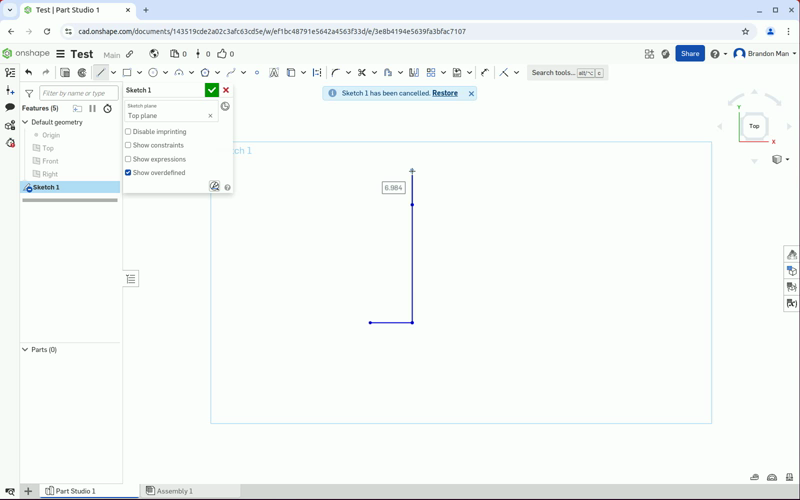
mouse_move(442, 170)
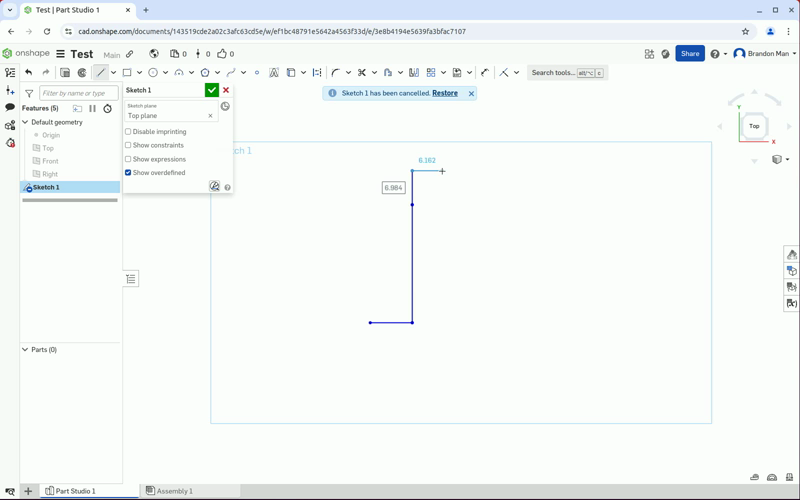
mouse_move(370, 170)
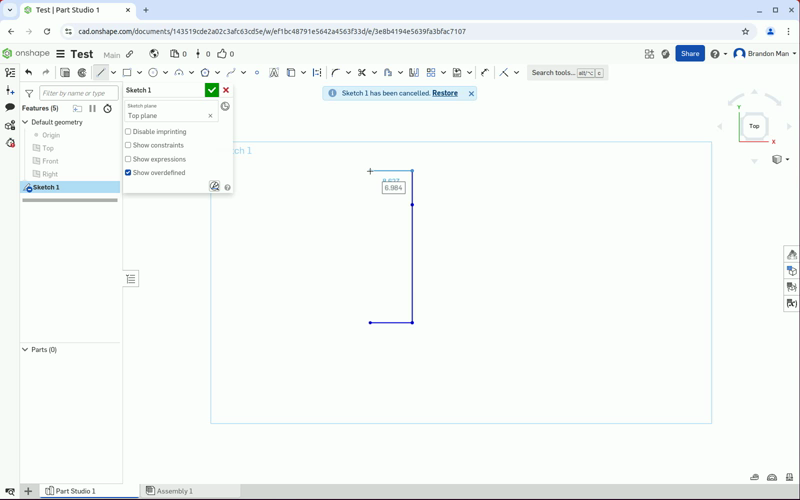
click(370, 170)
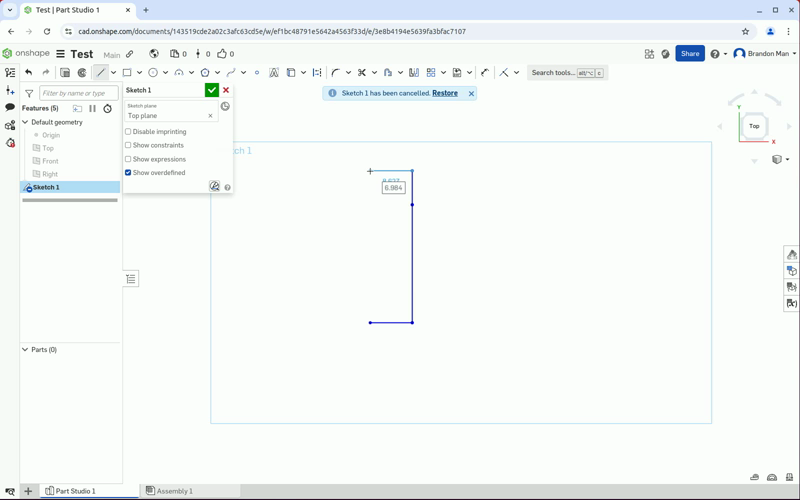
key_up(shift)
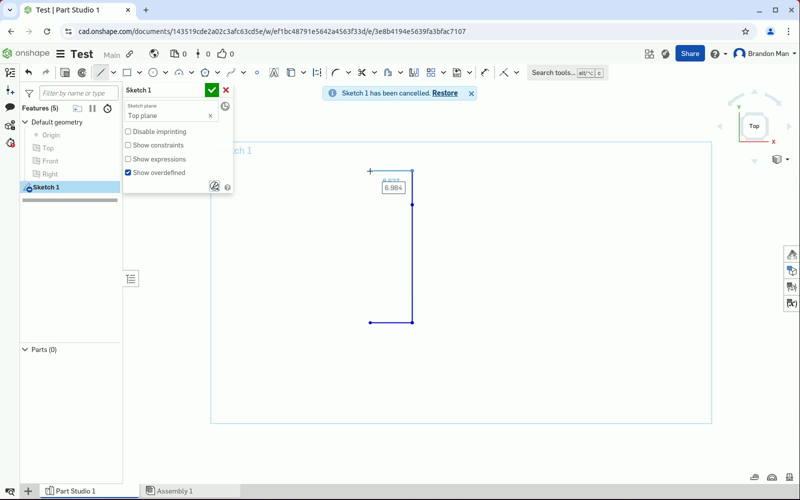
key_down(shift)
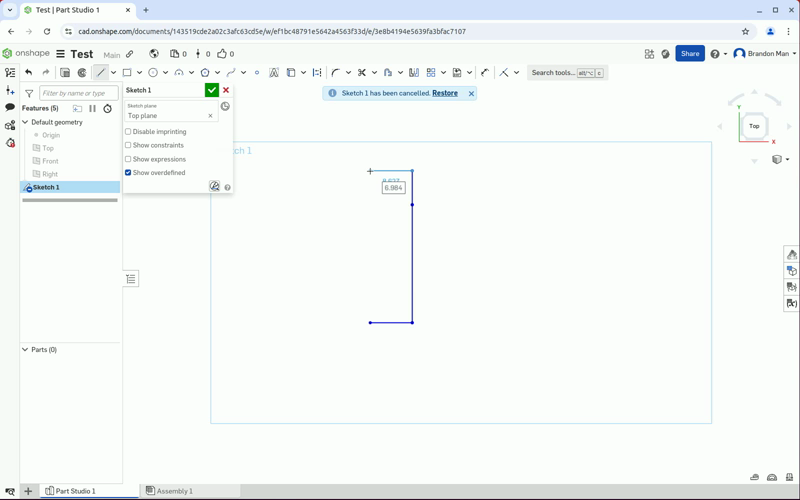
mouse_move(370, 322)
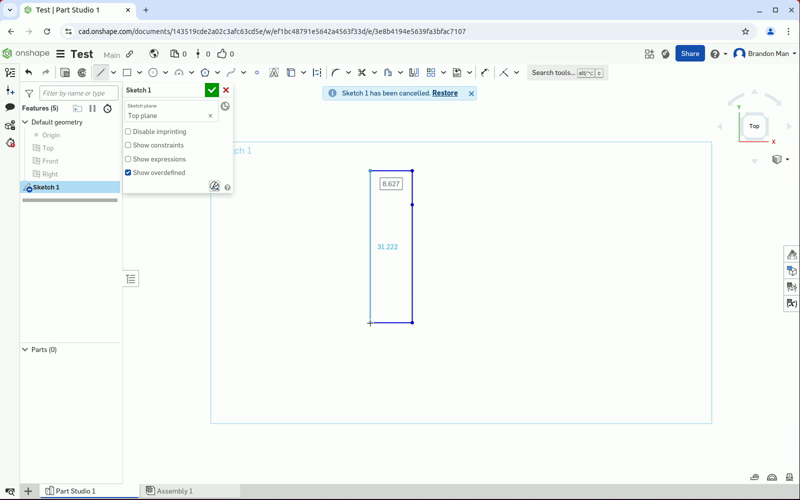
key_up(shift)
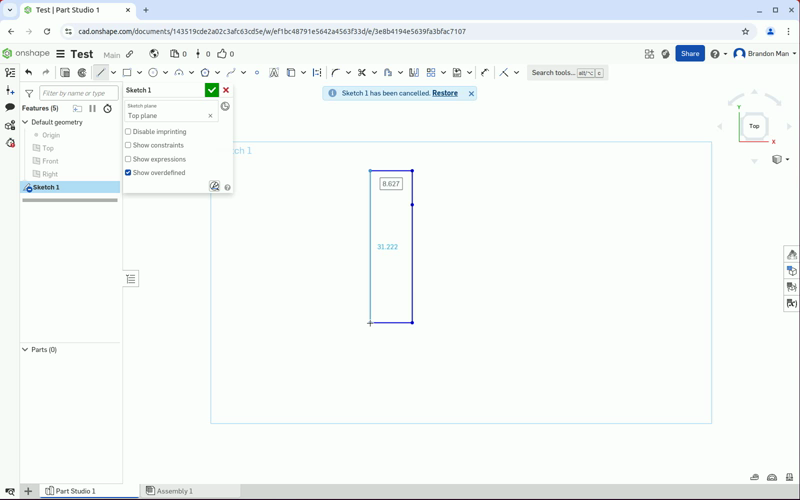
click(370, 322)
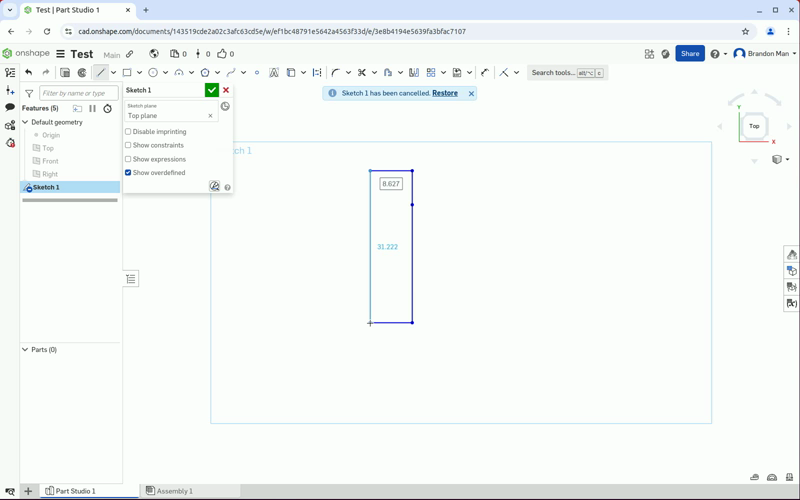
key(esc)
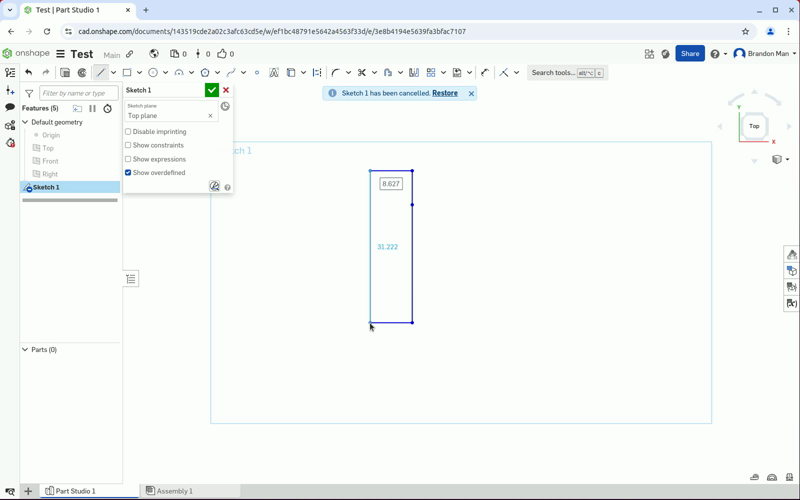
mouse_move(380, 247)
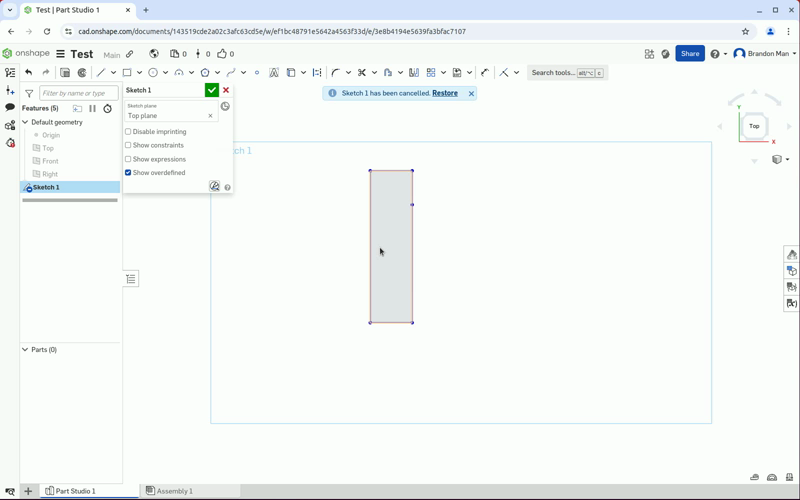
click(380, 247)
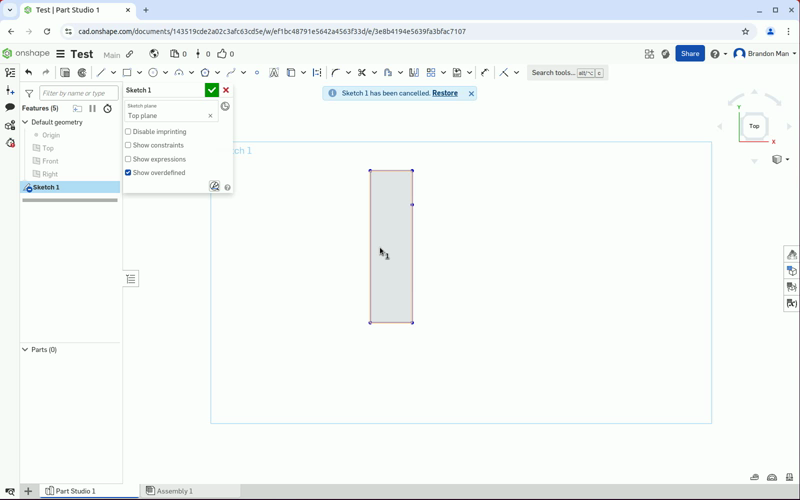
mouse_move(73, 352)
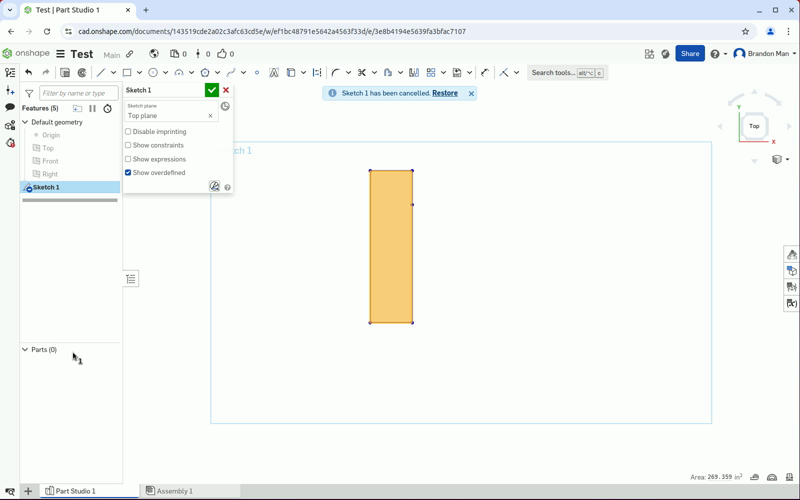
key(shift+y)
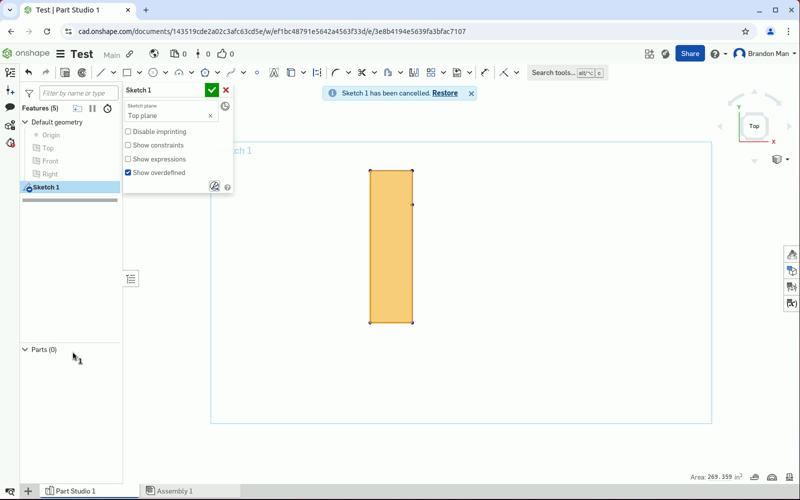
key(shift+e)
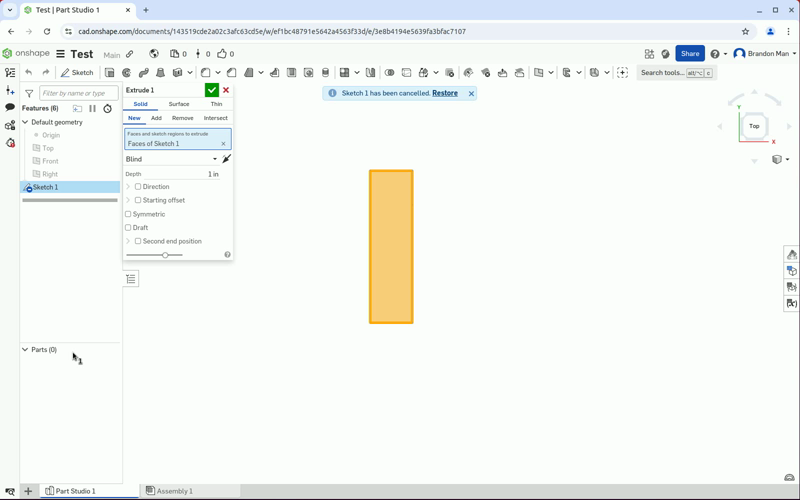
mouse_move(143, 106)
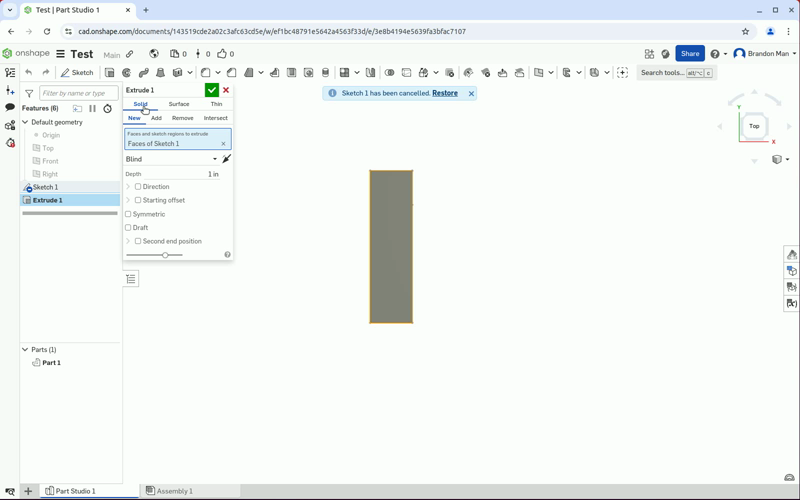
click(143, 106)
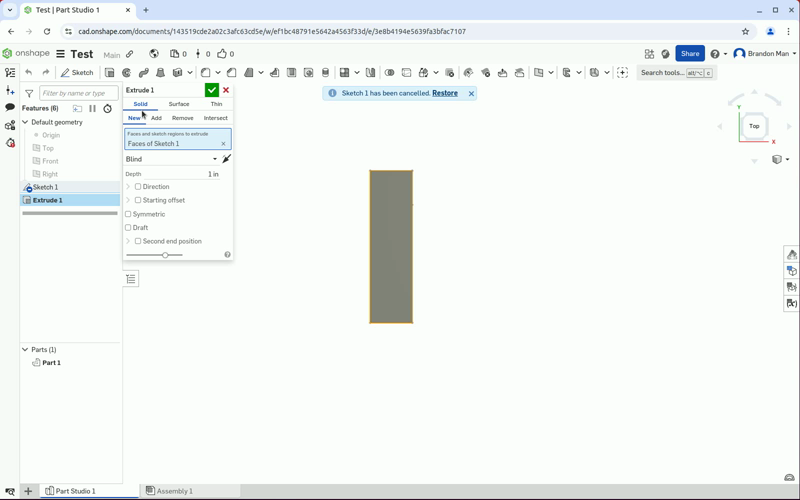
mouse_move(137, 120)
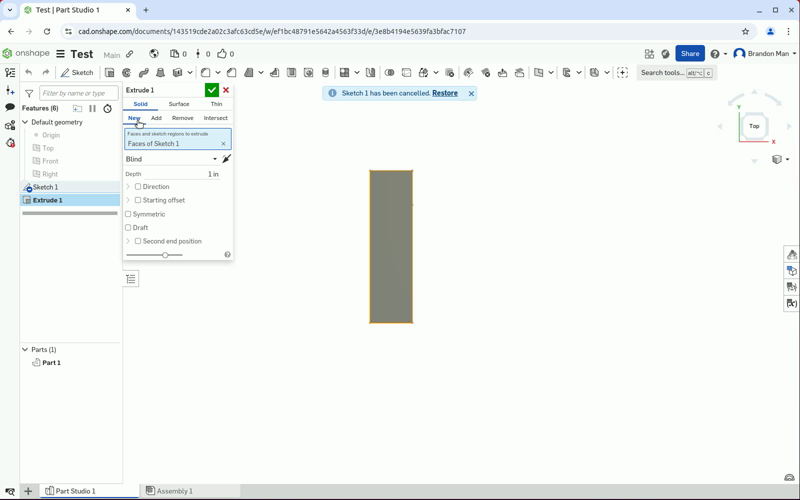
click(137, 120)
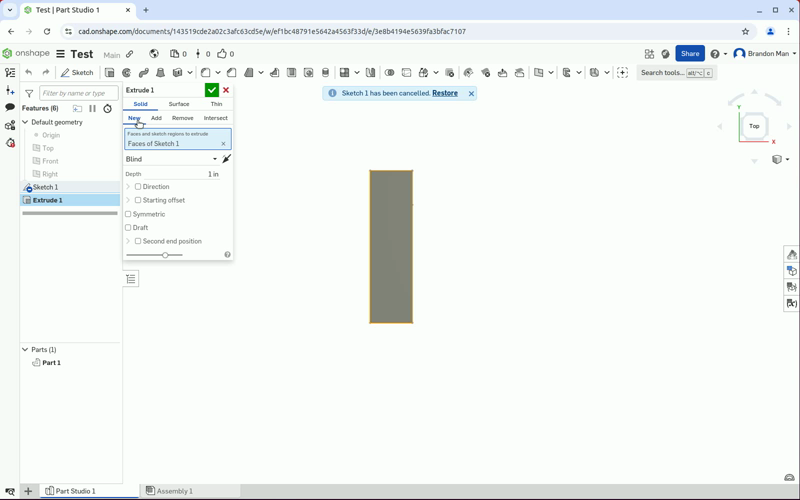
key(tab, 4)
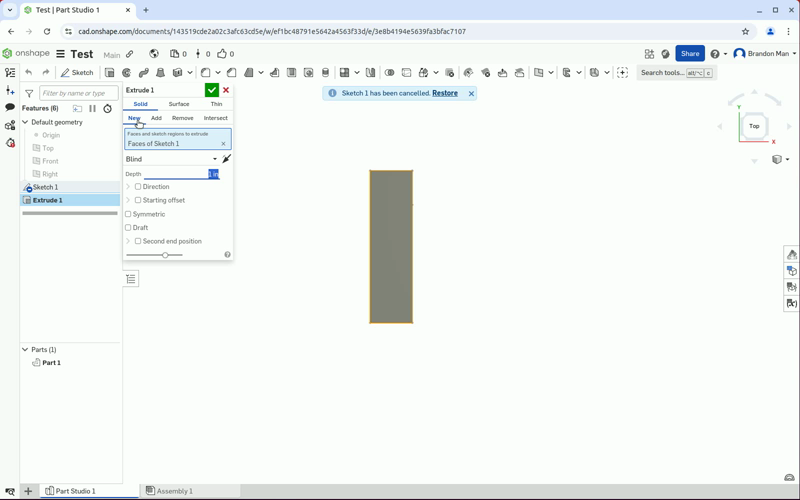
text(4.333)
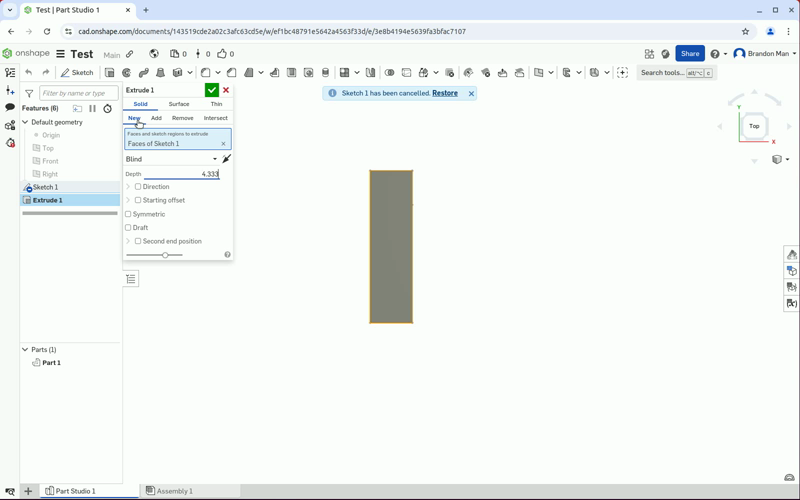
key(enter)
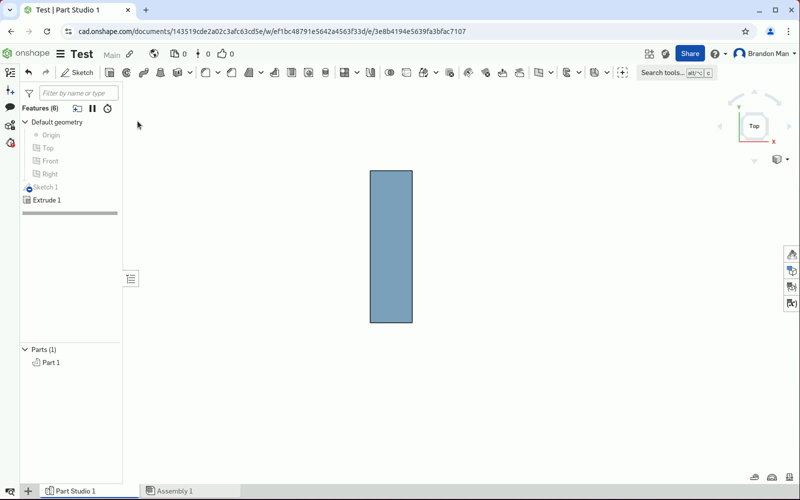
key(shift+h)
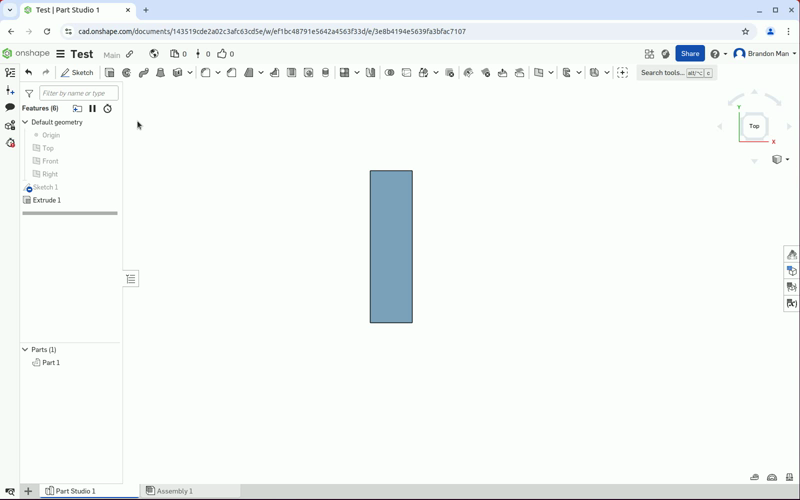
key(shift+h)
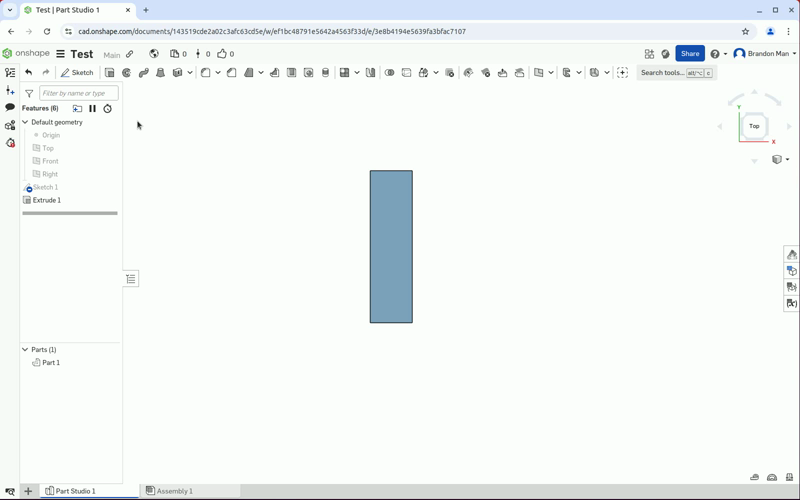
mouse_move(73, 189)
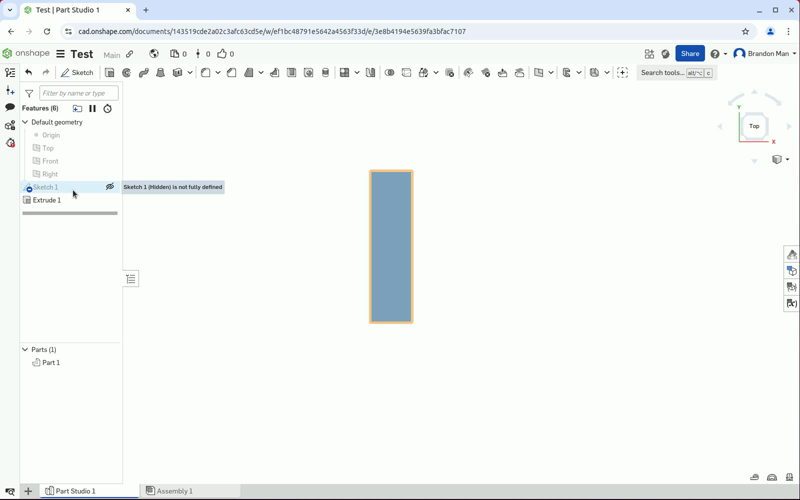
click(73, 189)
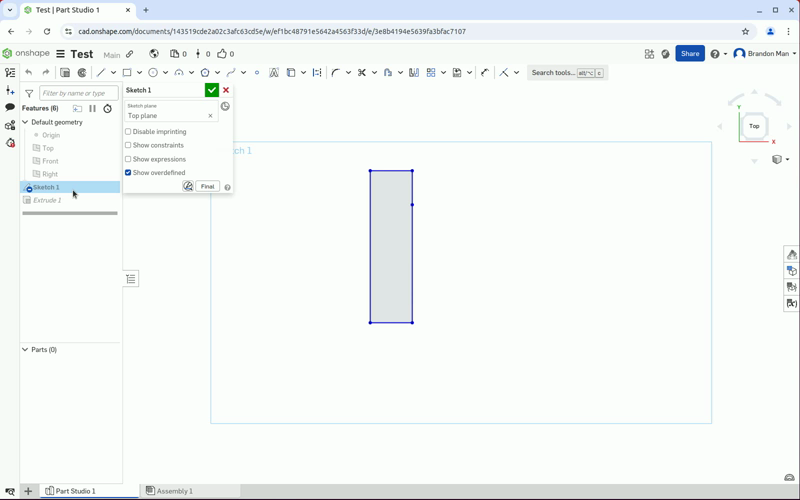
mouse_move(229, 92)
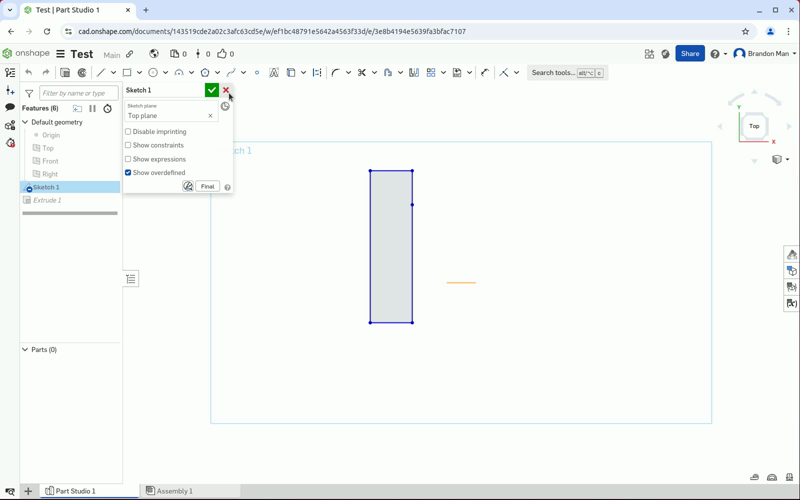
click(229, 92)
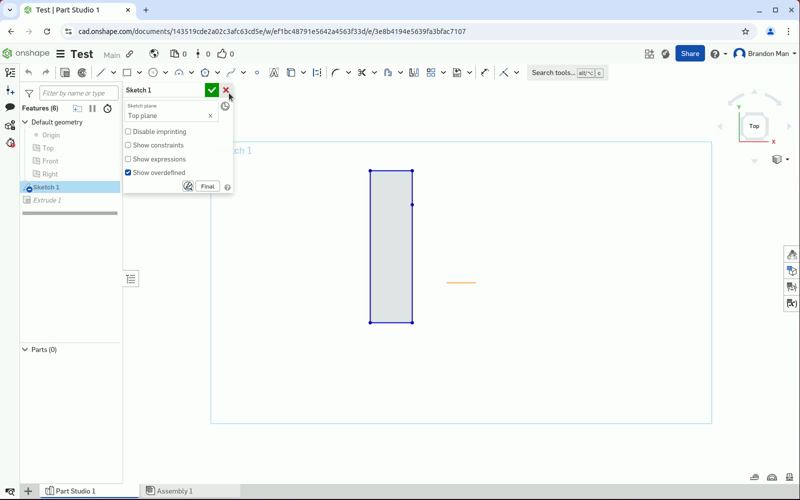
key(shift+s)
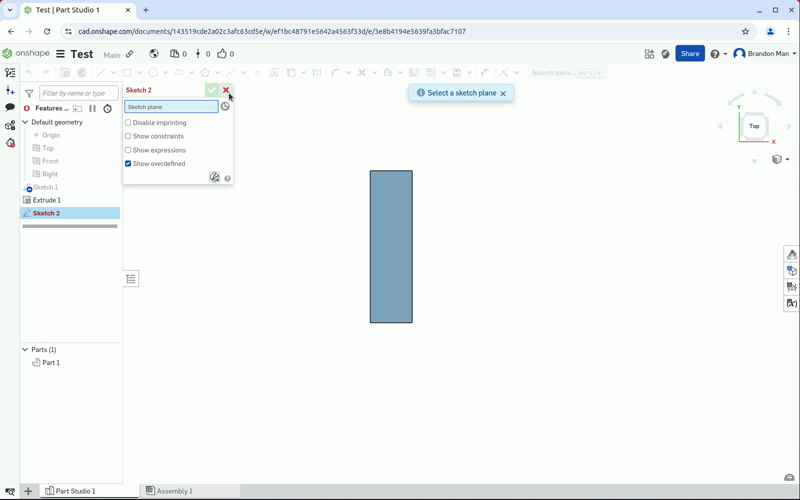
mouse_move(73, 150)
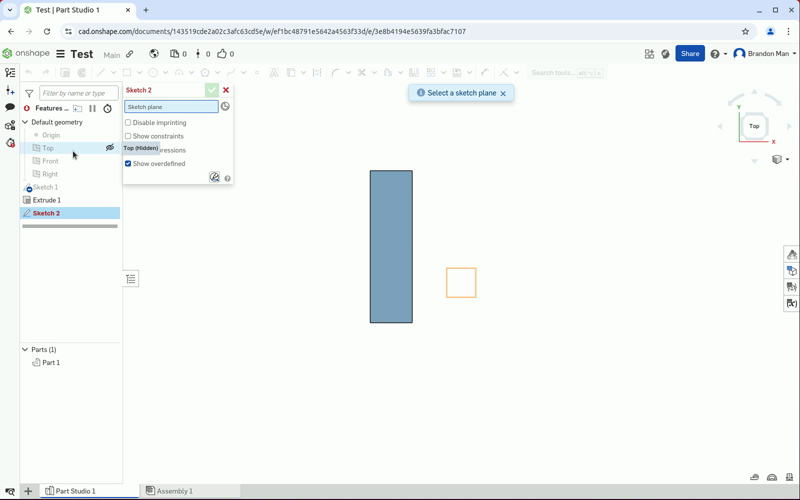
click(73, 150)
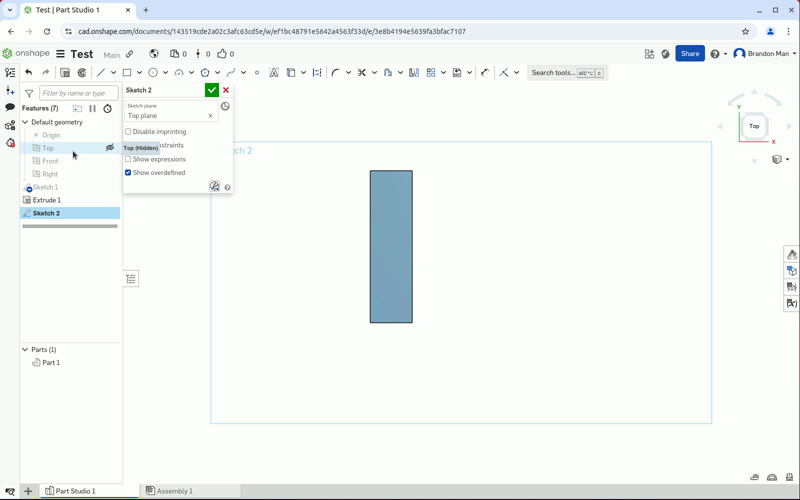
mouse_move(73, 352)
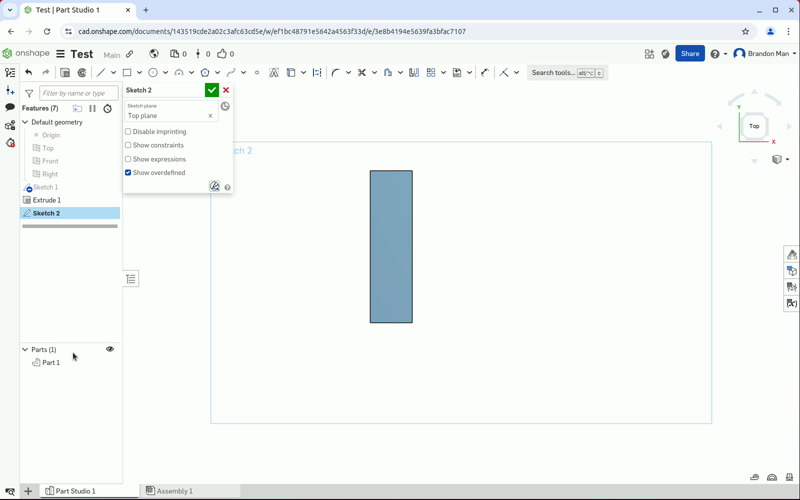
key(y)
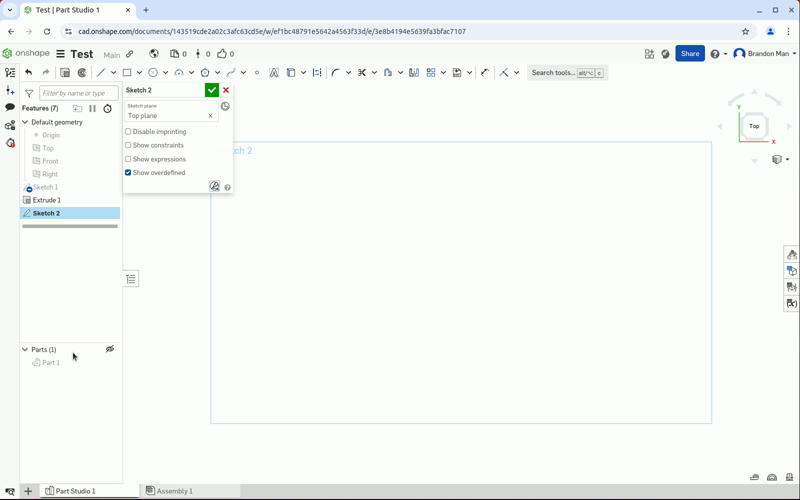
key(l)
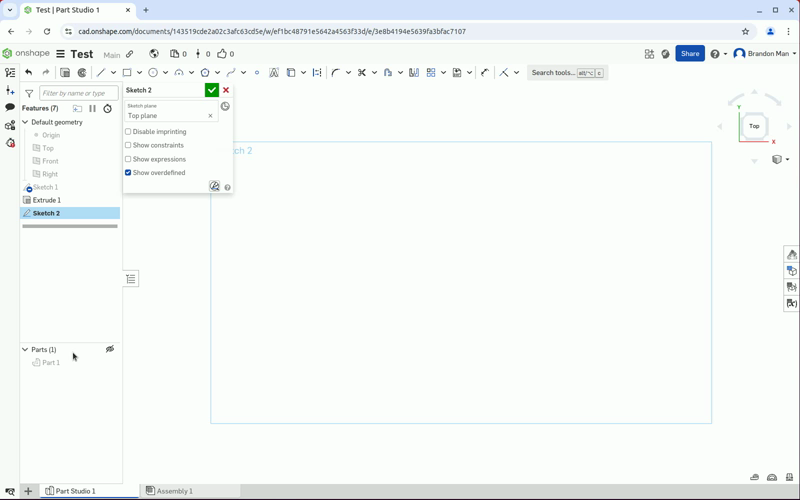
key_down(shift)
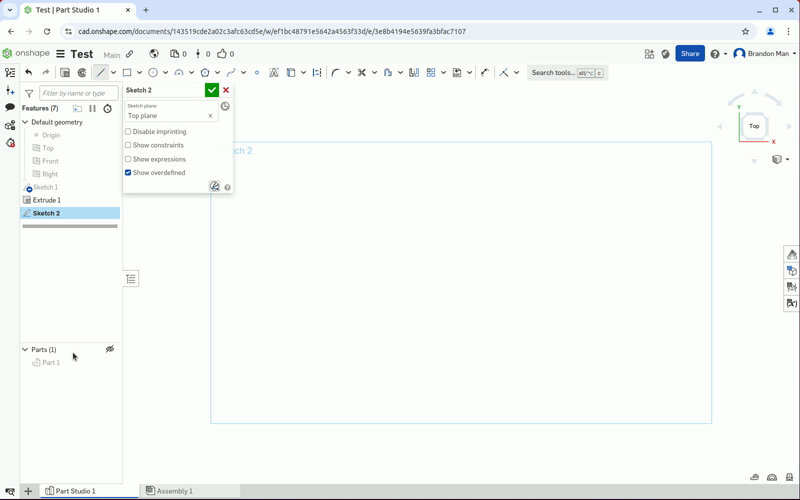
mouse_move(412, 204)
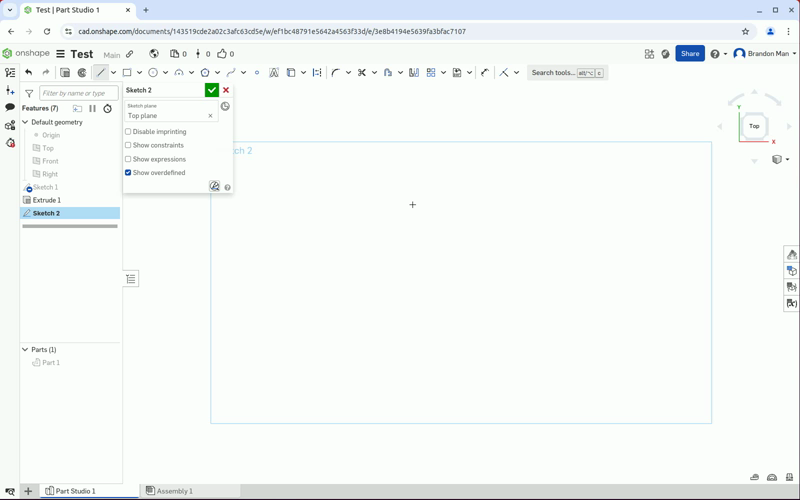
click(412, 204)
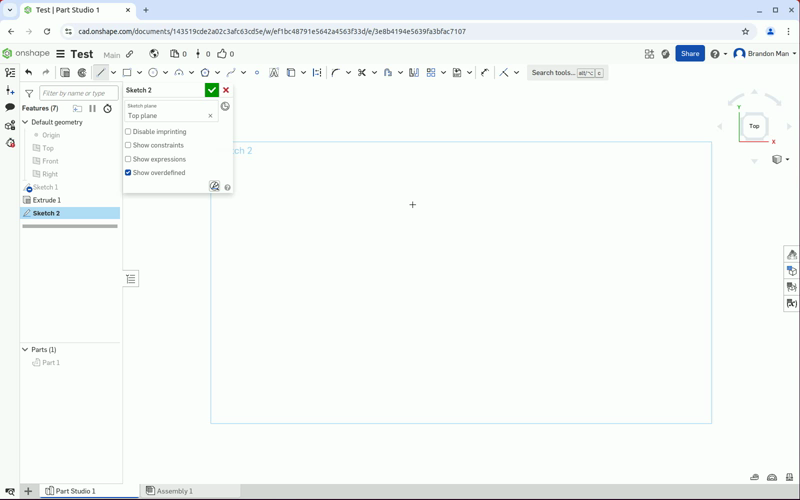
key_up(shift)
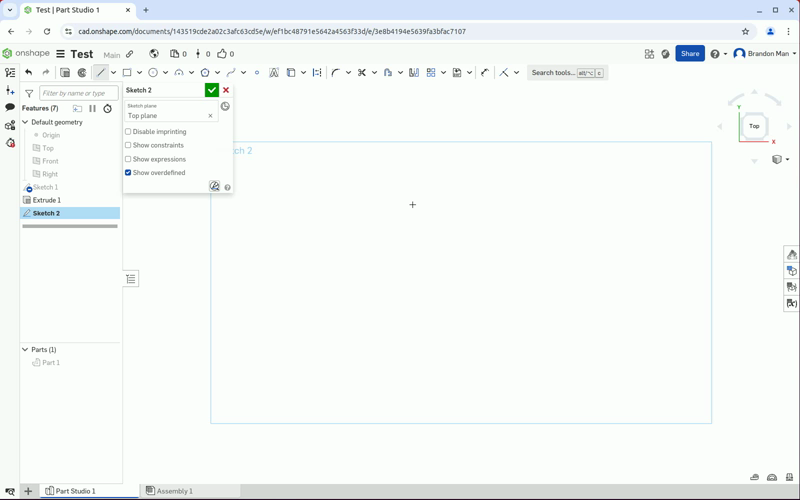
key_down(shift)
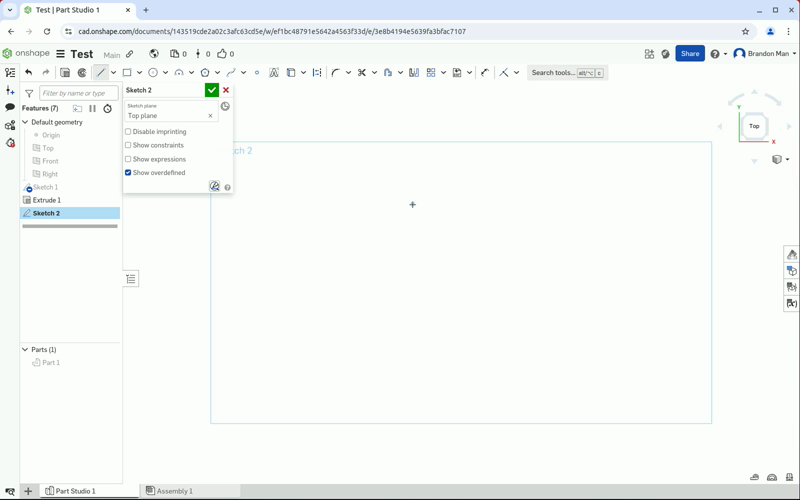
mouse_move(497, 204)
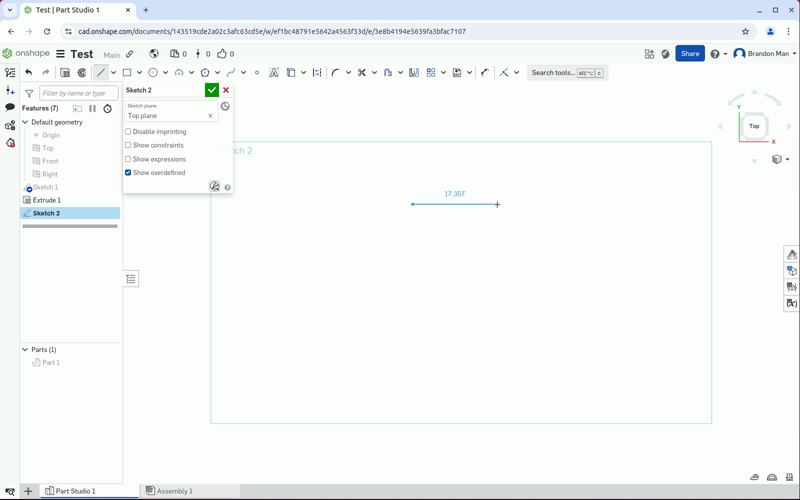
click(497, 204)
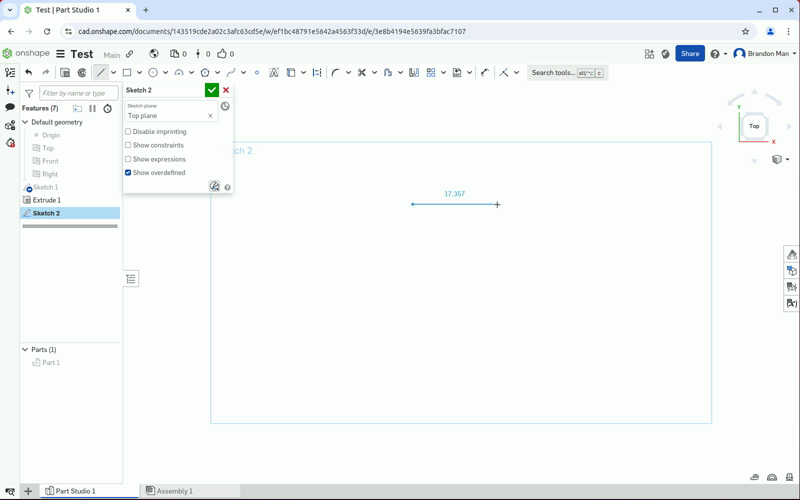
key_up(shift)
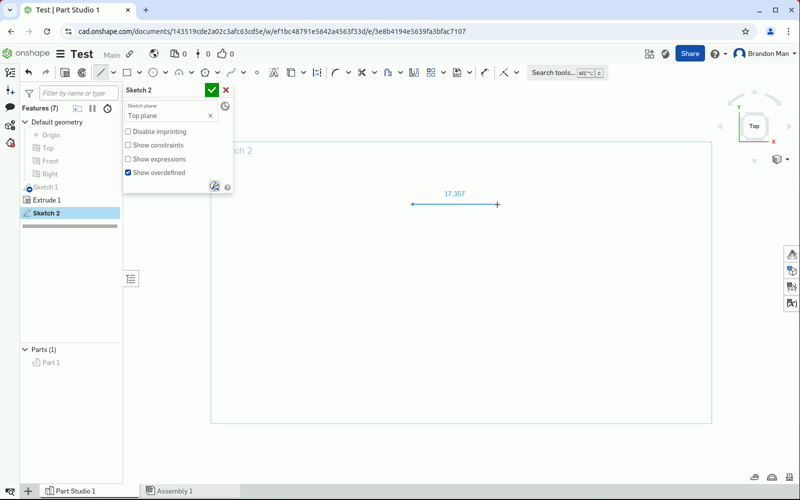
key_down(shift)
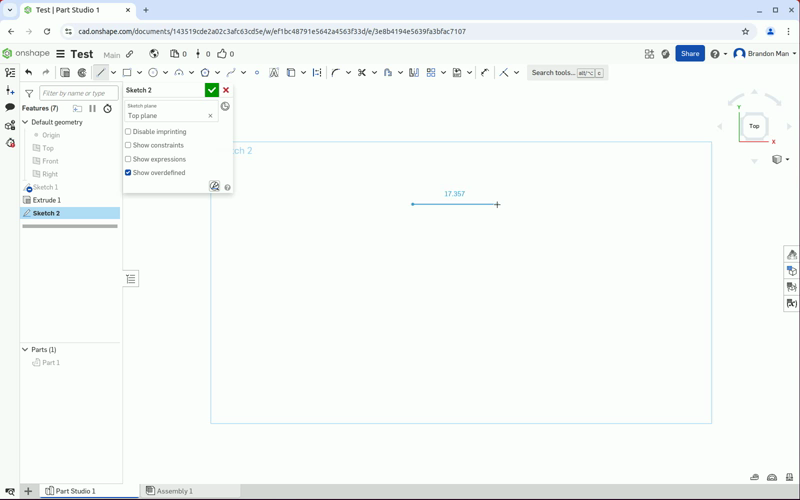
mouse_move(527, 204)
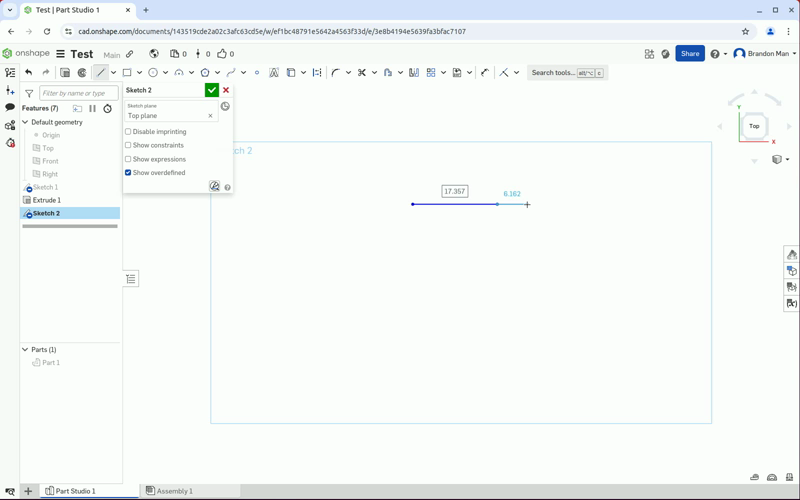
mouse_move(497, 170)
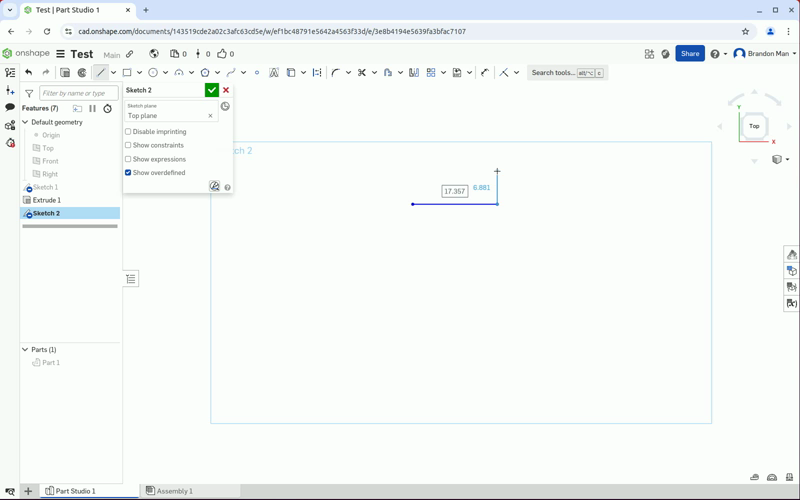
click(497, 170)
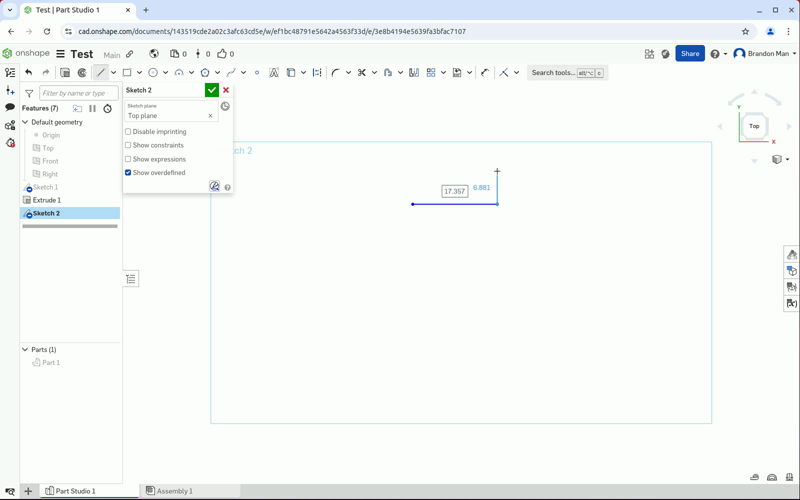
key_up(shift)
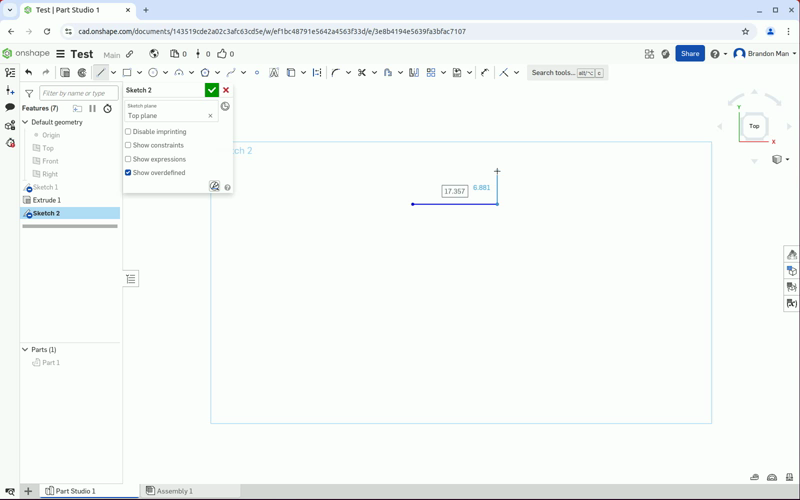
key_down(shift)
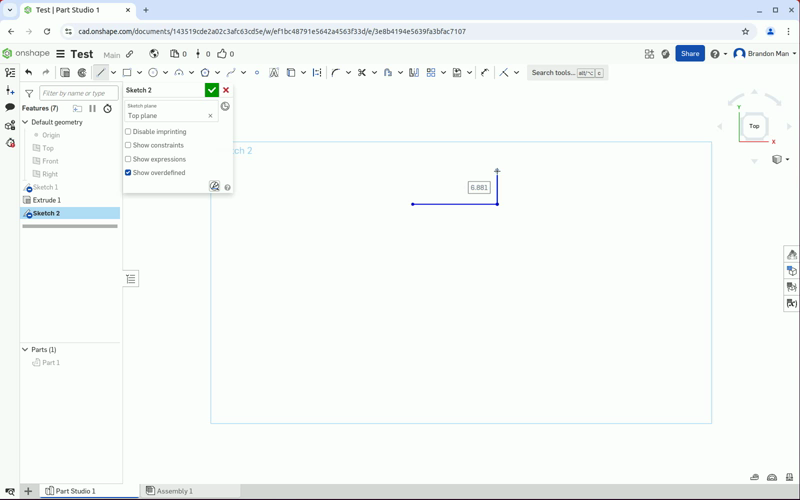
mouse_move(412, 170)
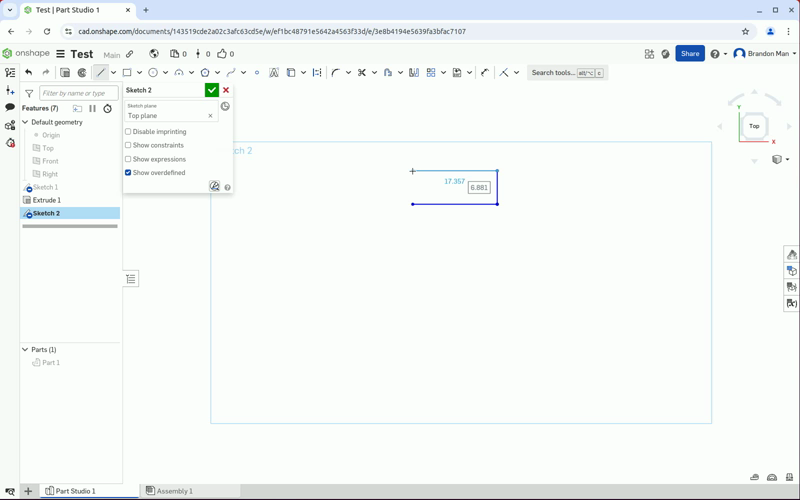
click(412, 170)
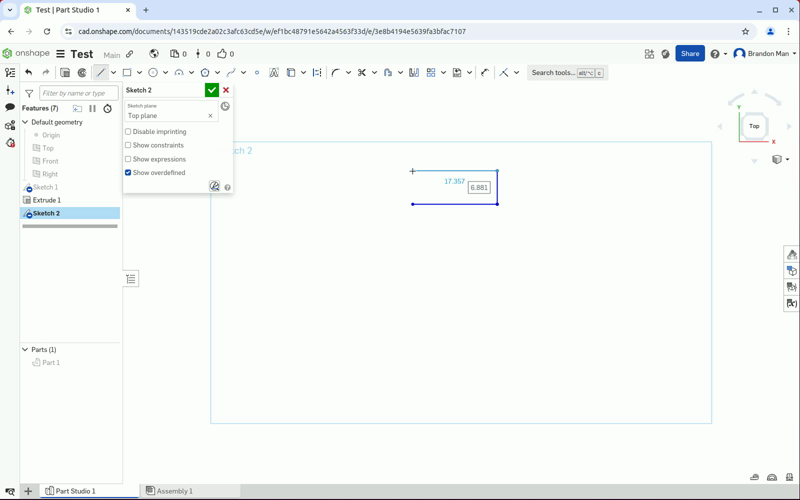
key_up(shift)
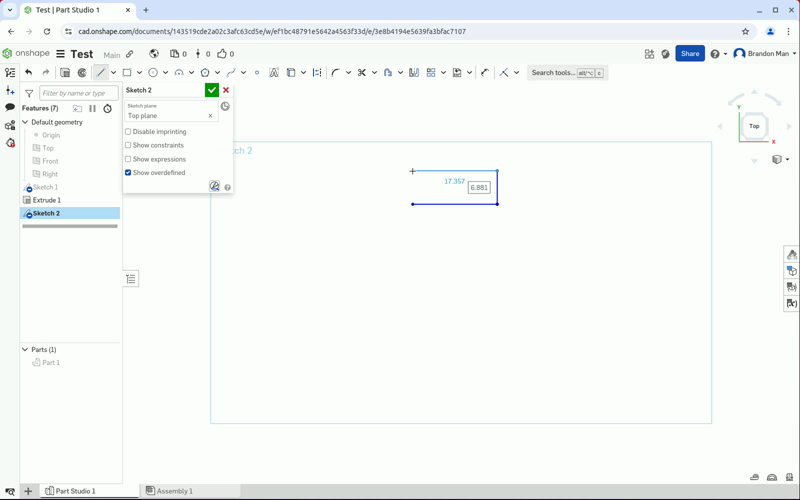
mouse_move(442, 170)
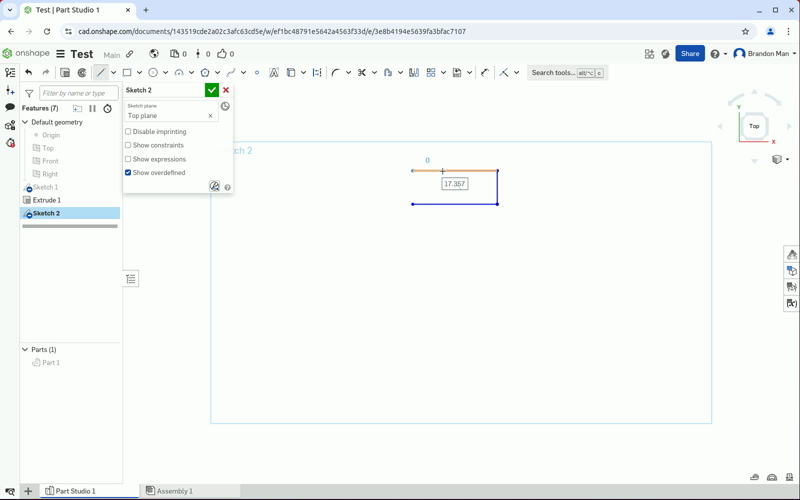
key_down(shift)
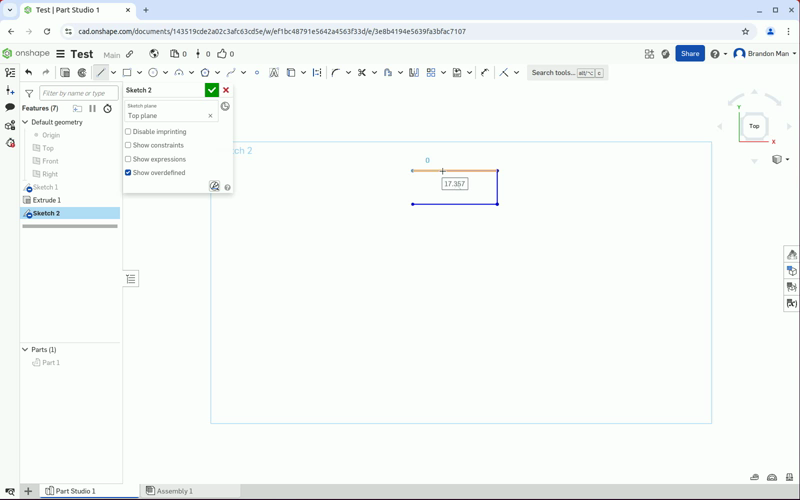
mouse_move(412, 204)
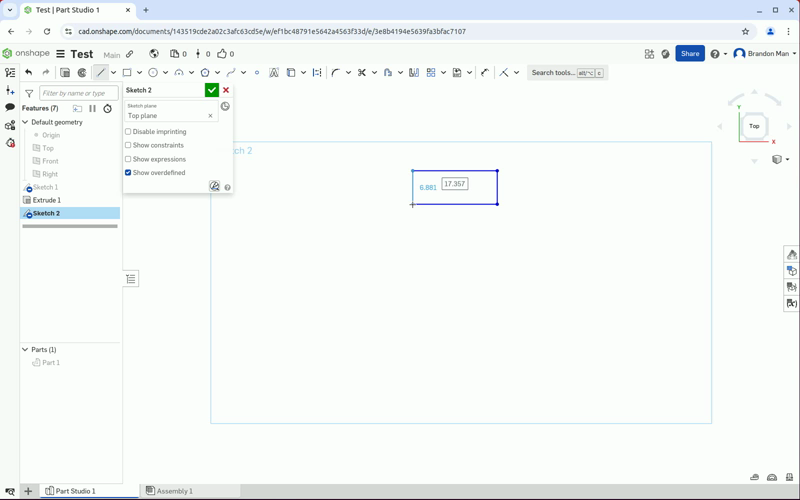
key_up(shift)
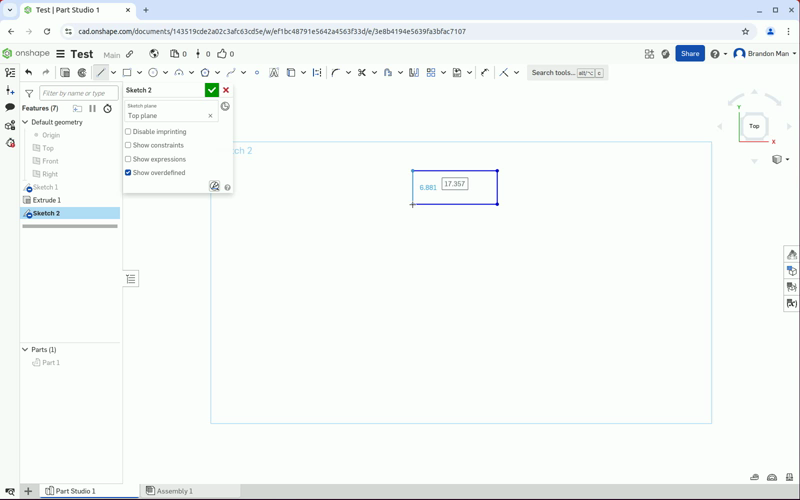
click(412, 204)
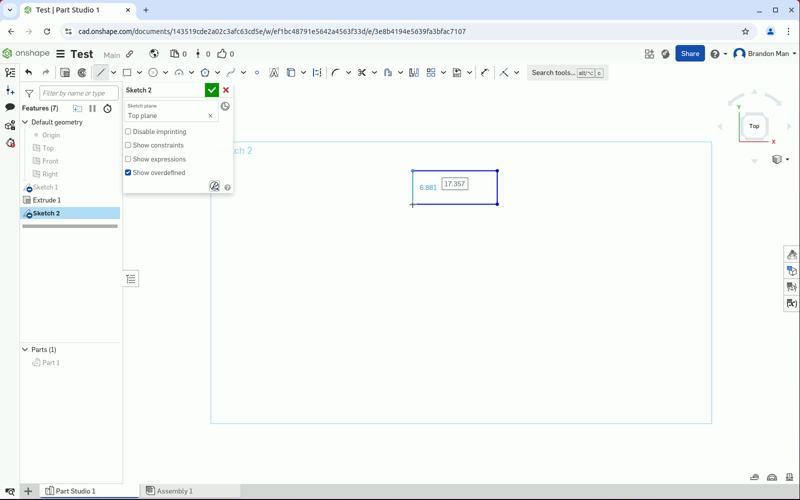
key(esc)
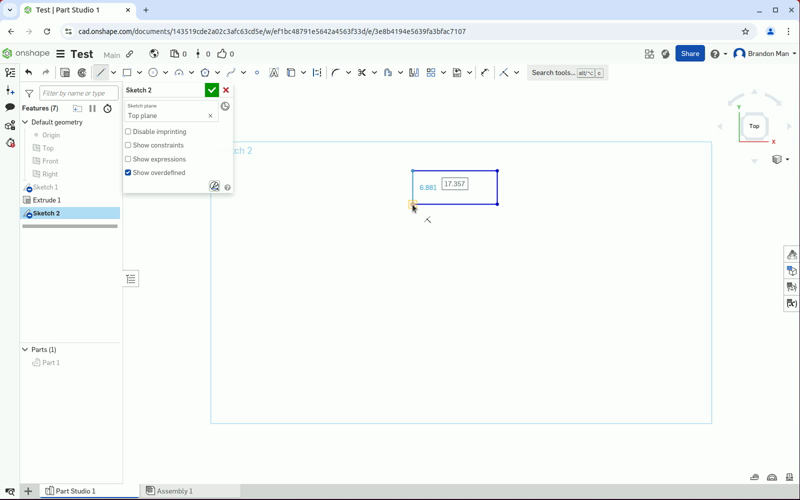
mouse_move(471, 200)
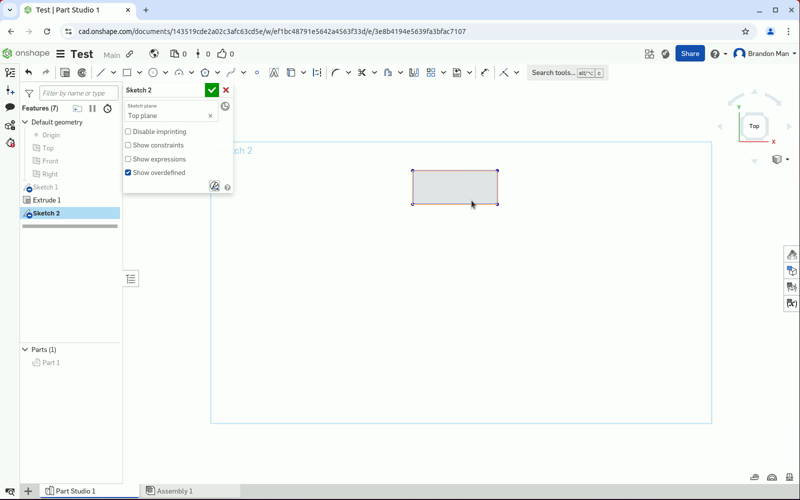
click(471, 200)
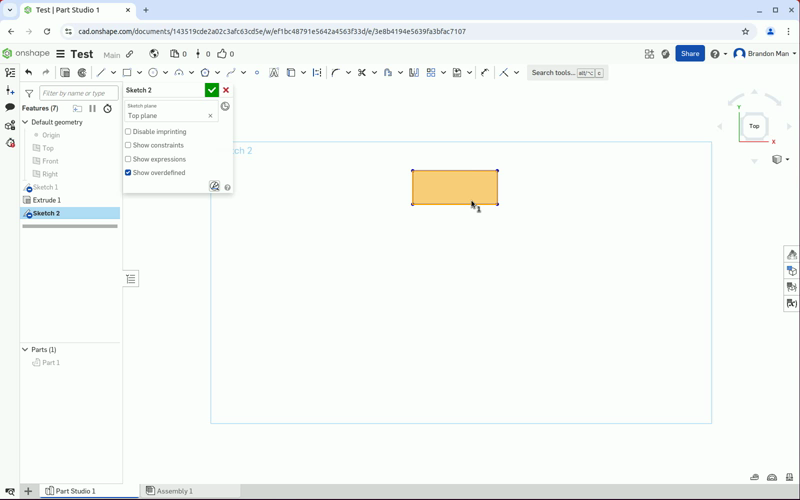
mouse_move(73, 352)
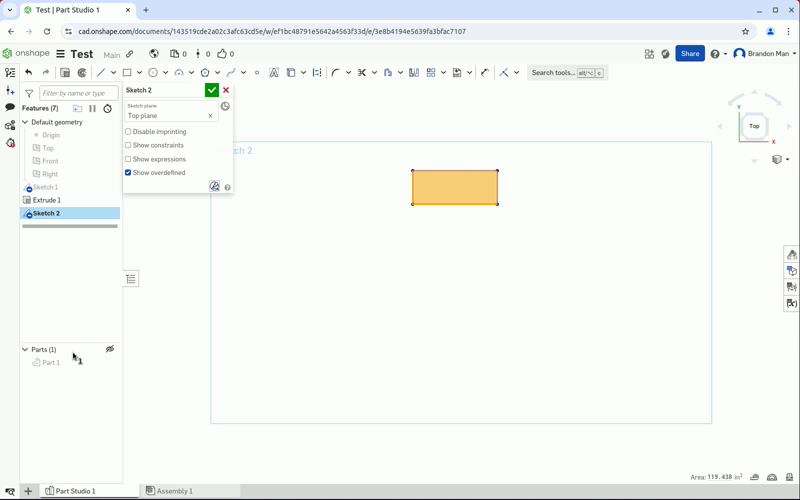
key(shift+y)
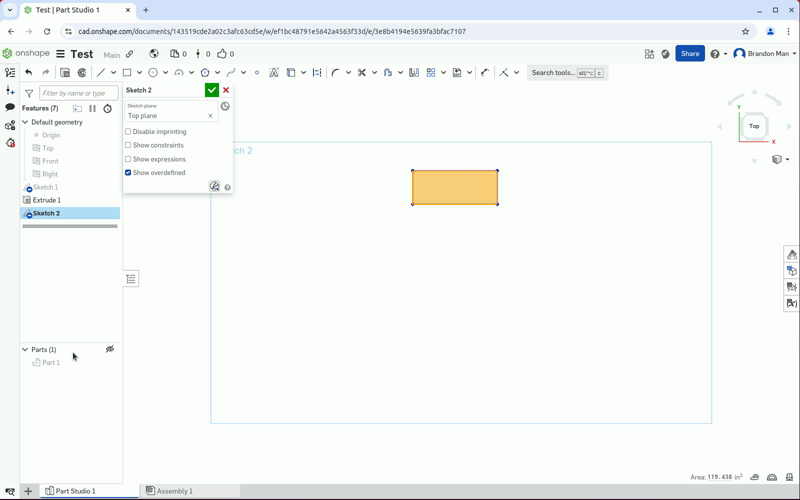
key(shift+e)
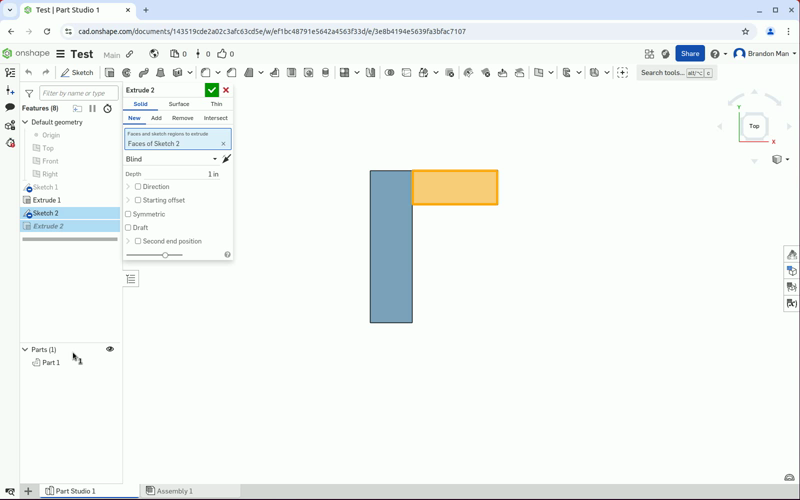
mouse_move(143, 106)
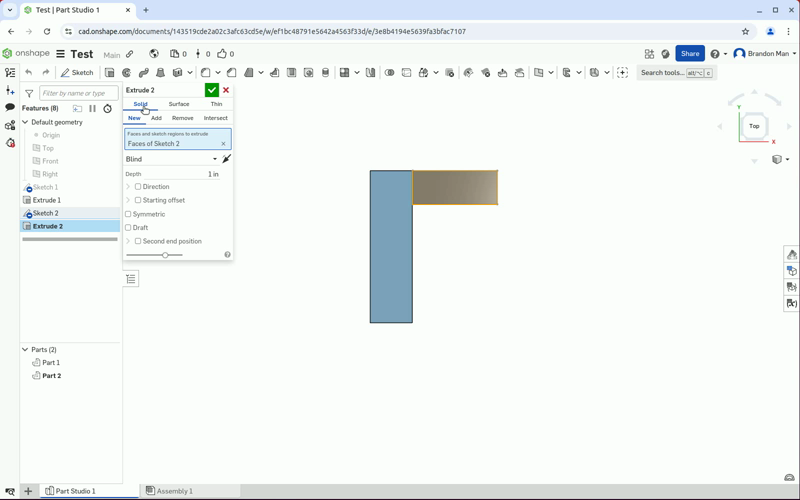
click(143, 106)
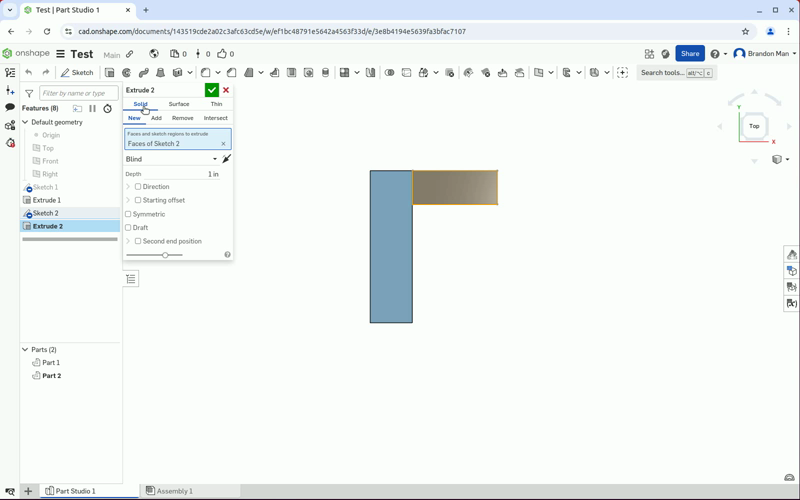
mouse_move(137, 120)
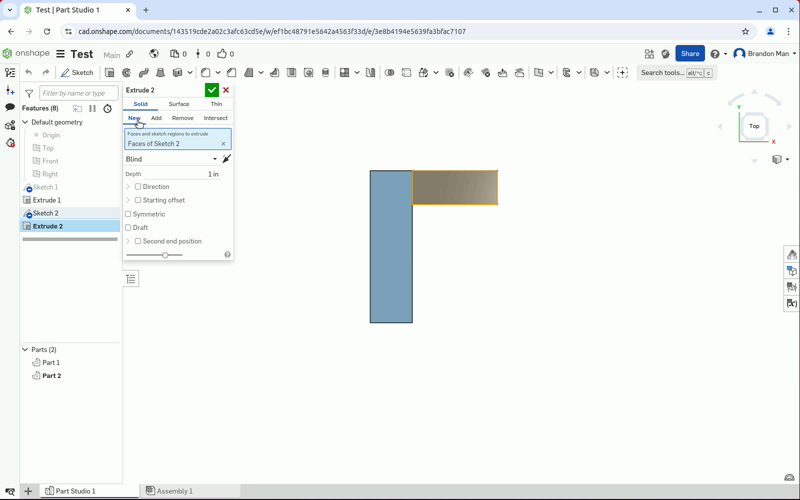
click(137, 120)
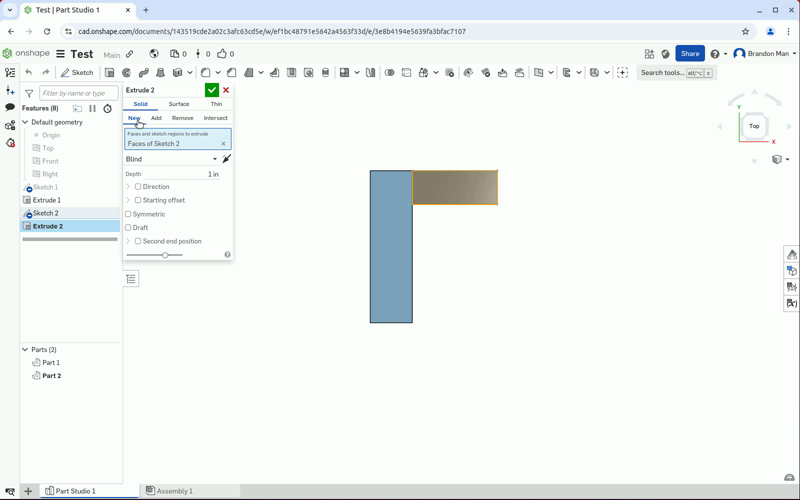
key(tab, 4)
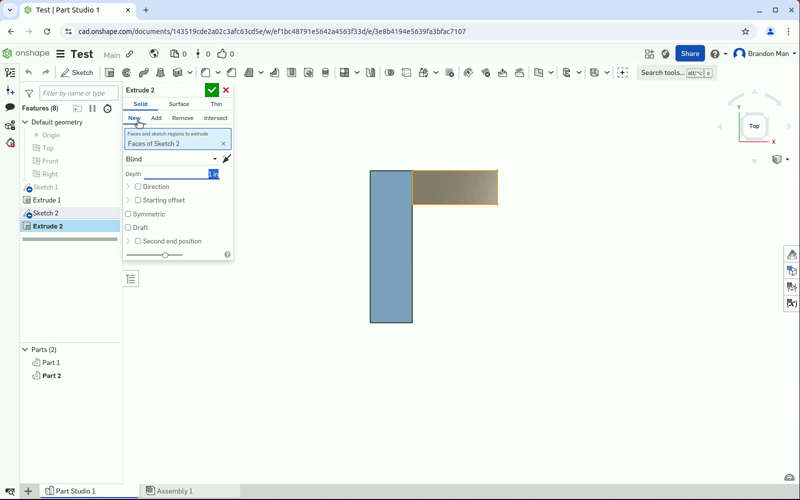
text(4.333)
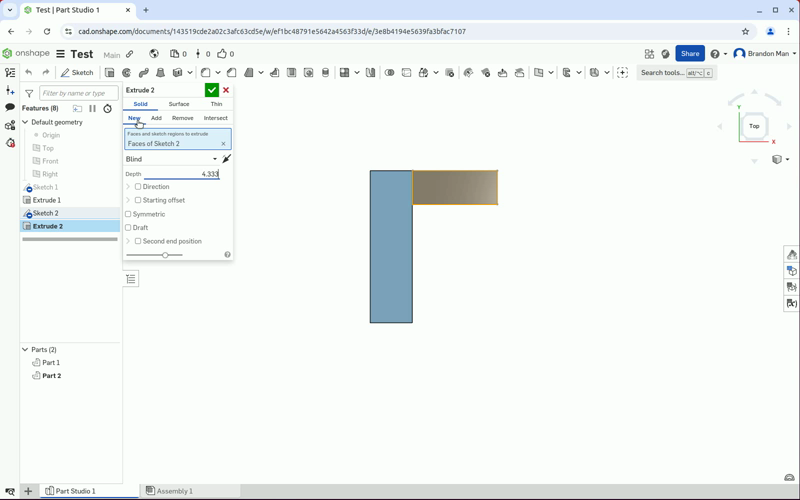
key(enter)
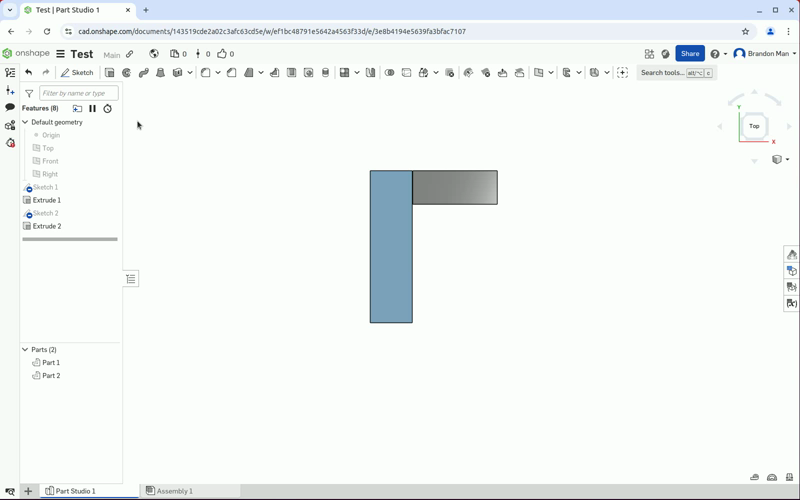
key(shift+h)
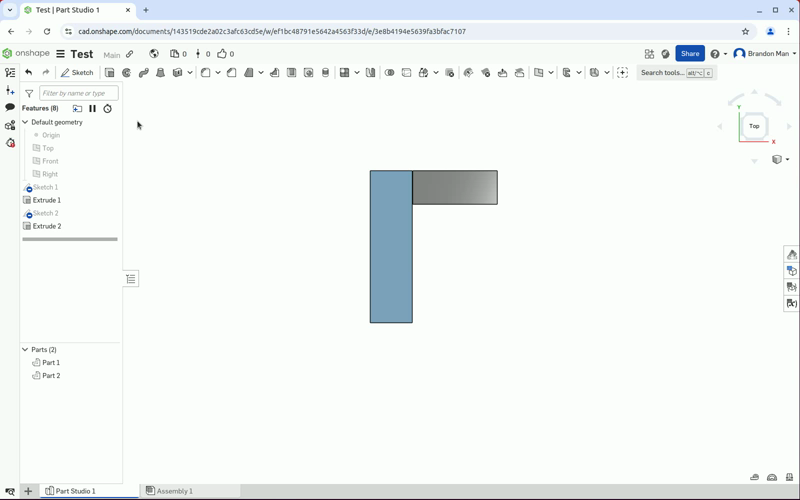
key(shift+h)
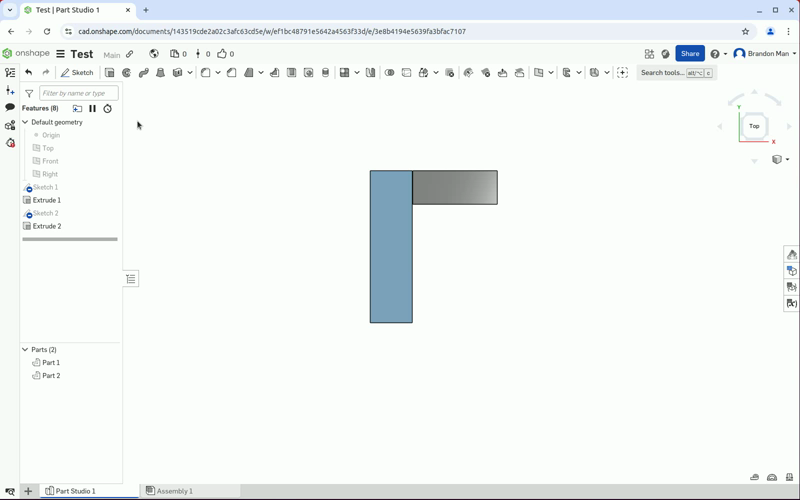
mouse_move(73, 189)
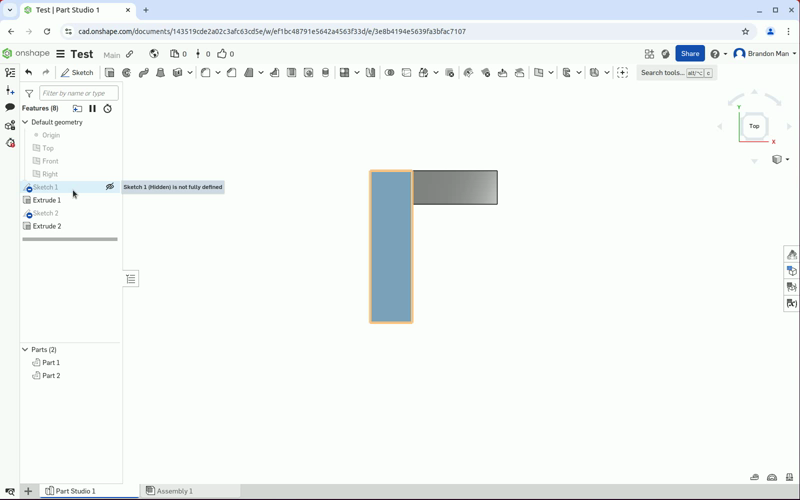
click(73, 189)
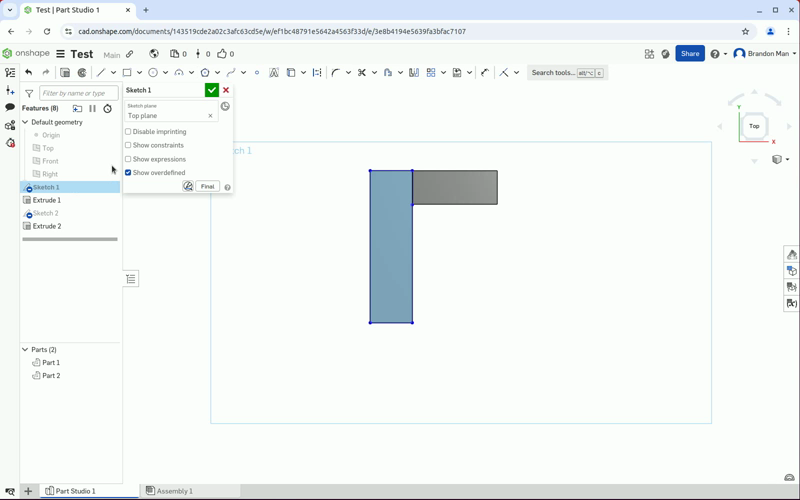
mouse_move(229, 92)
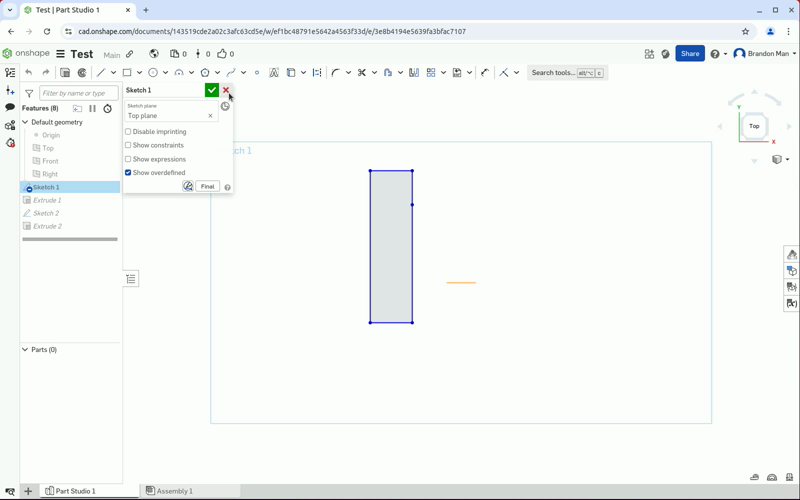
click(229, 92)
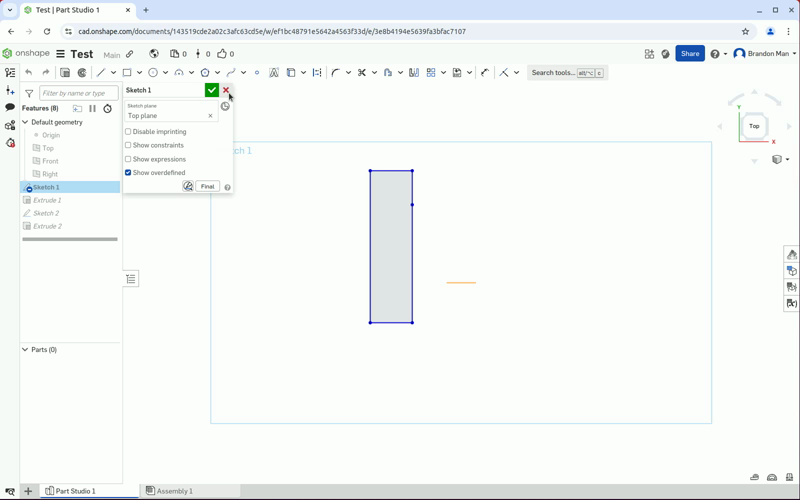
key(shift+s)
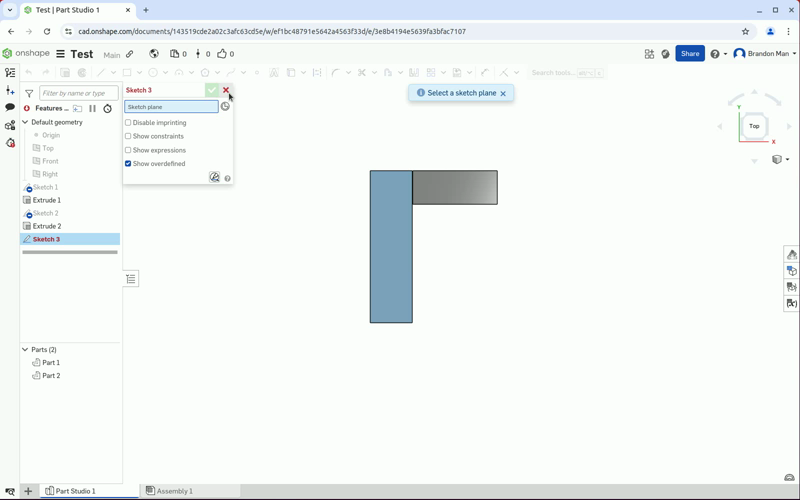
mouse_move(73, 150)
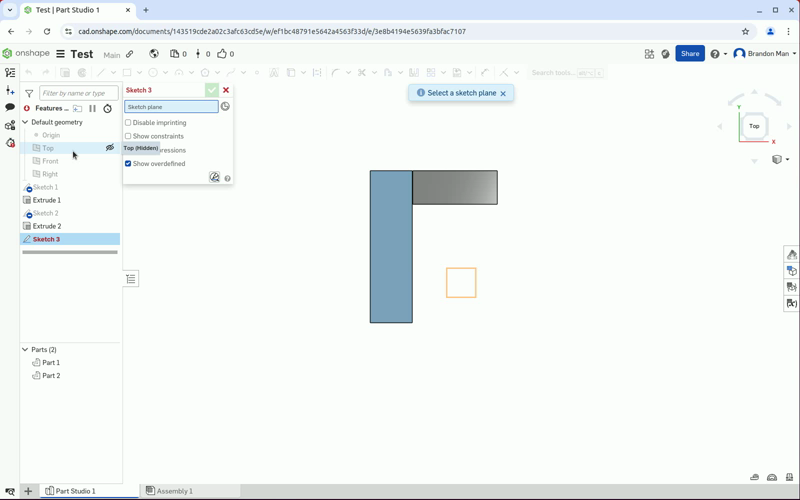
click(73, 150)
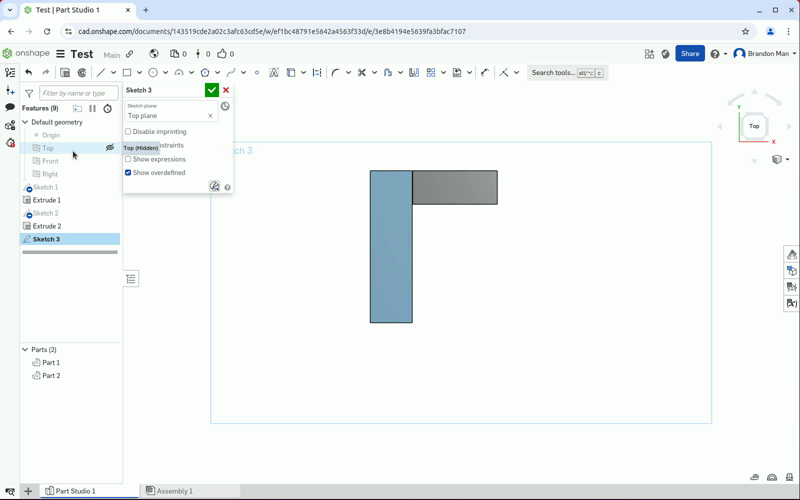
mouse_move(73, 352)
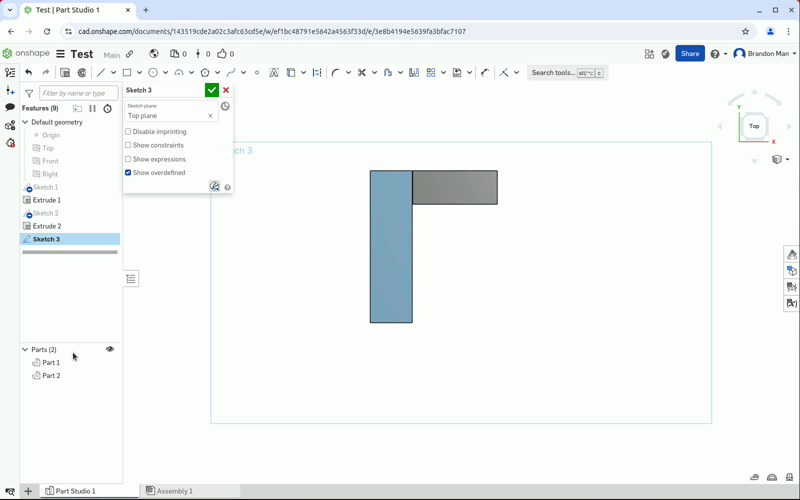
key(y)
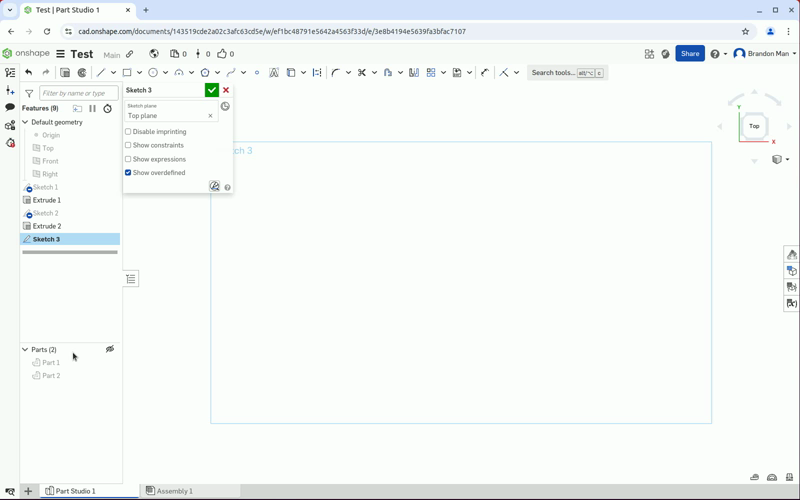
key(l)
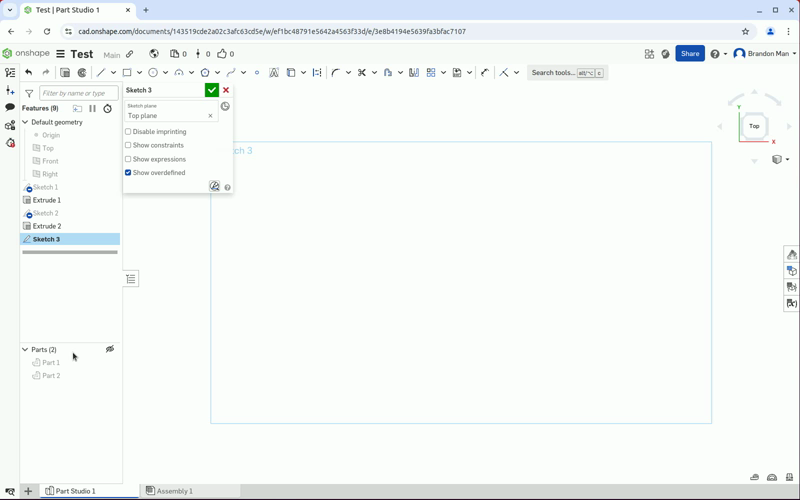
key_down(shift)
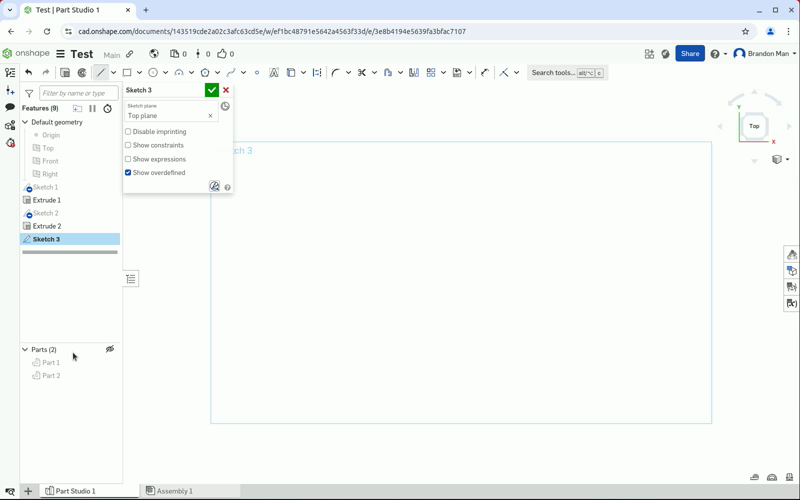
mouse_move(498, 374)
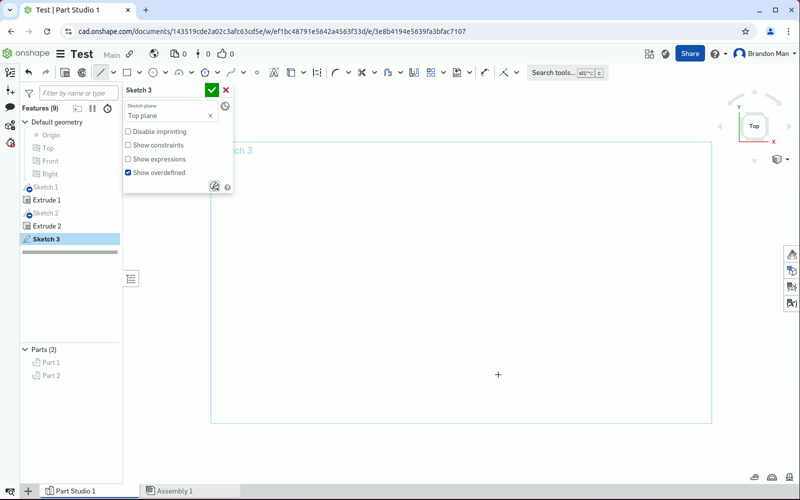
click(498, 374)
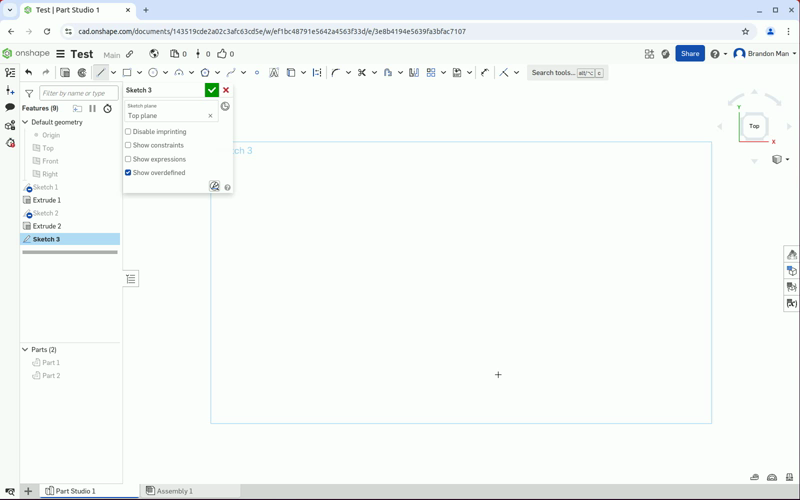
key_up(shift)
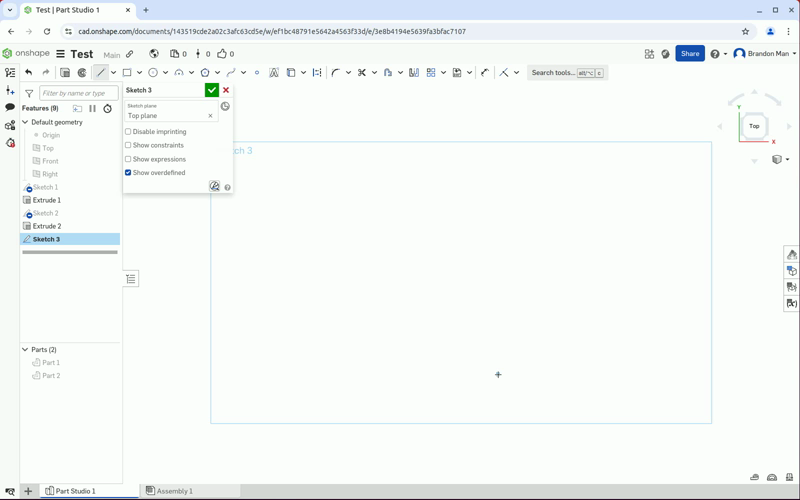
key_down(shift)
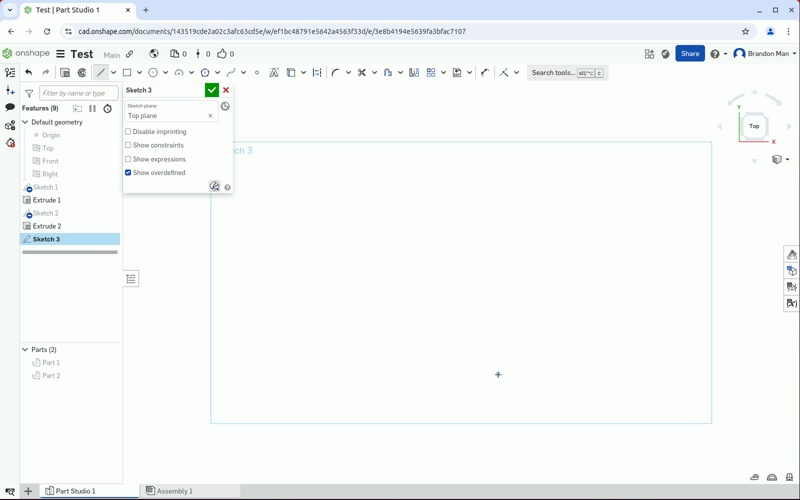
mouse_move(528, 374)
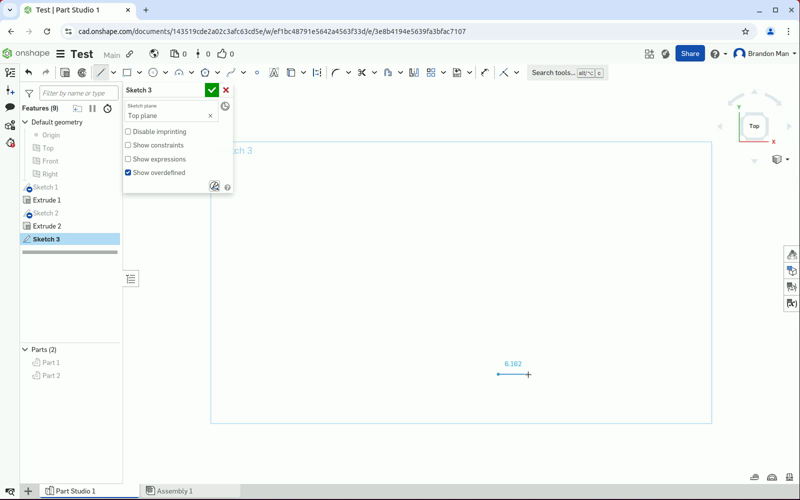
mouse_move(549, 374)
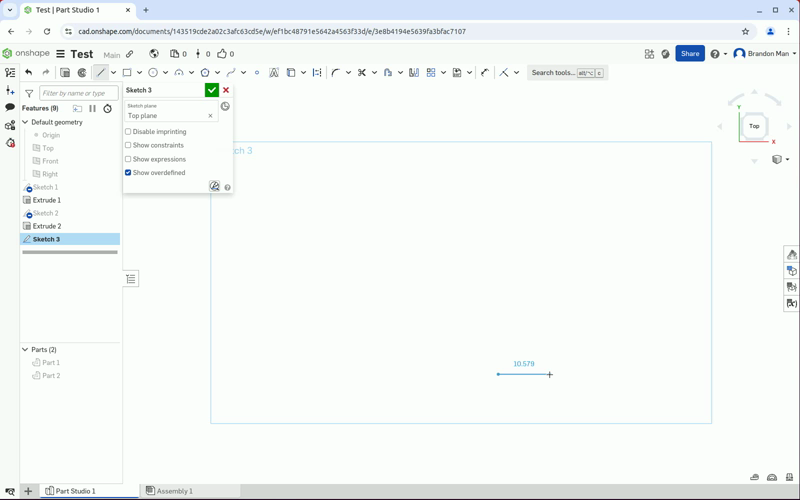
click(549, 374)
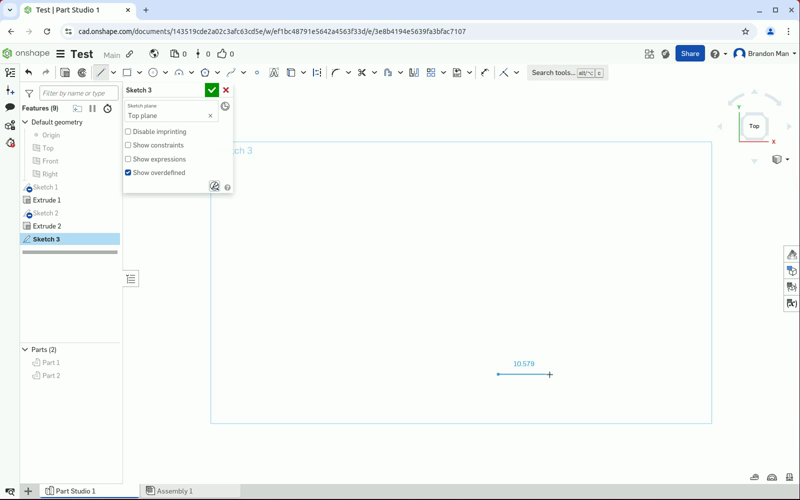
key_up(shift)
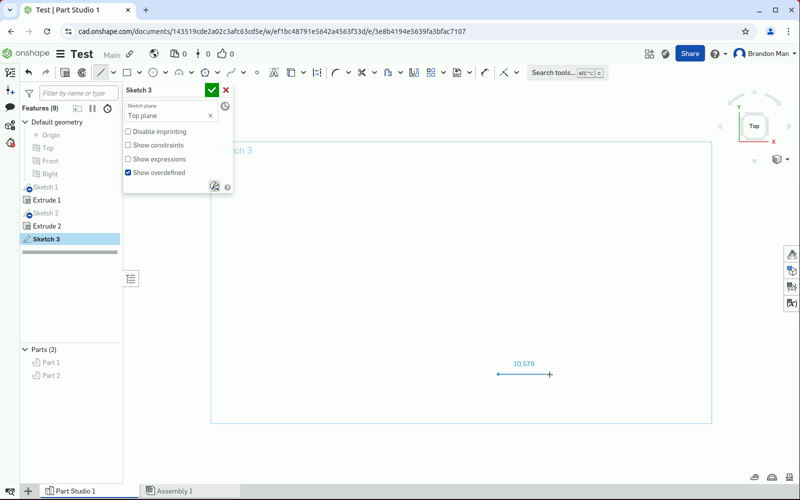
key_down(shift)
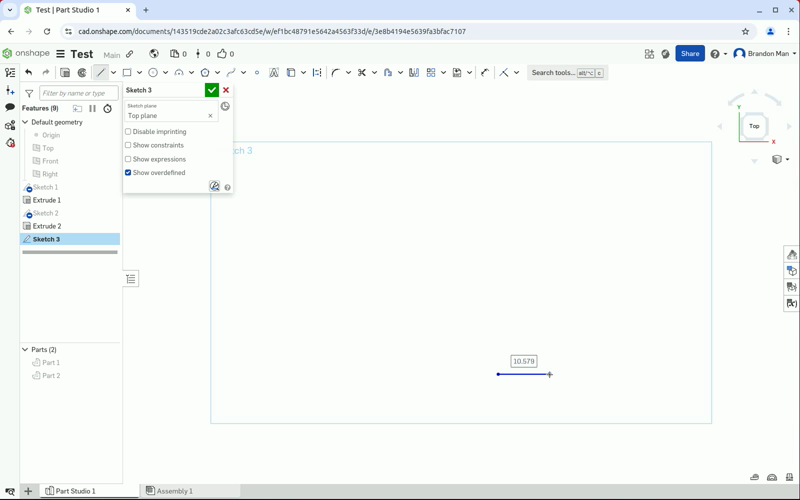
mouse_move(549, 171)
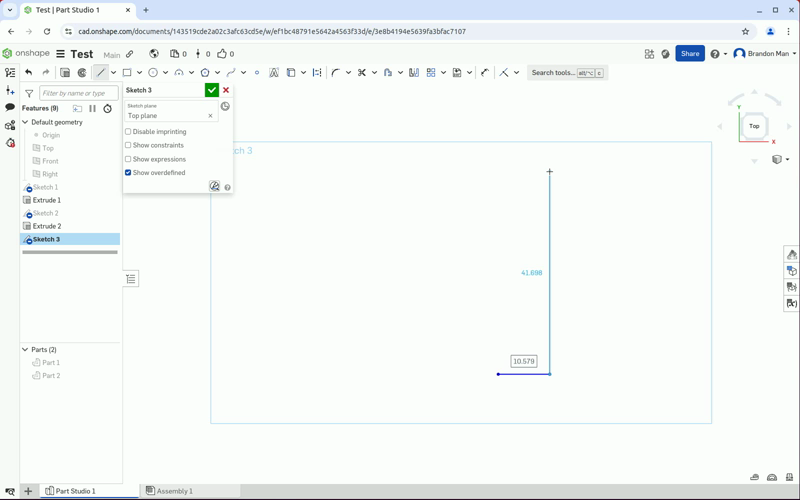
click(549, 171)
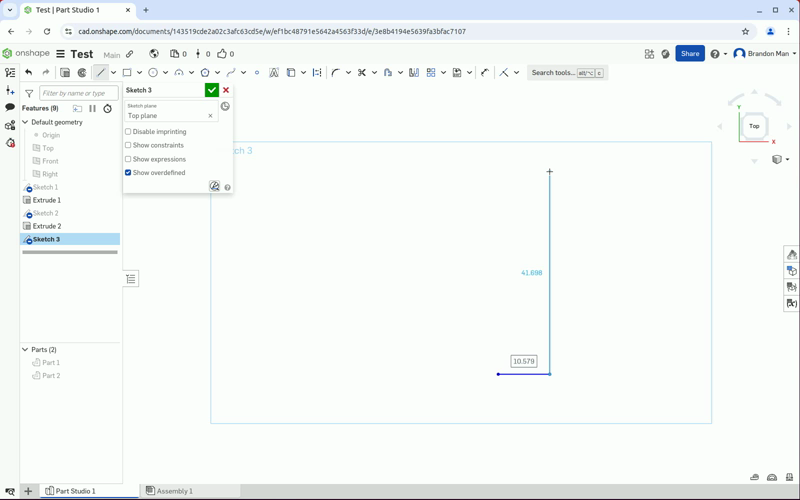
key_up(shift)
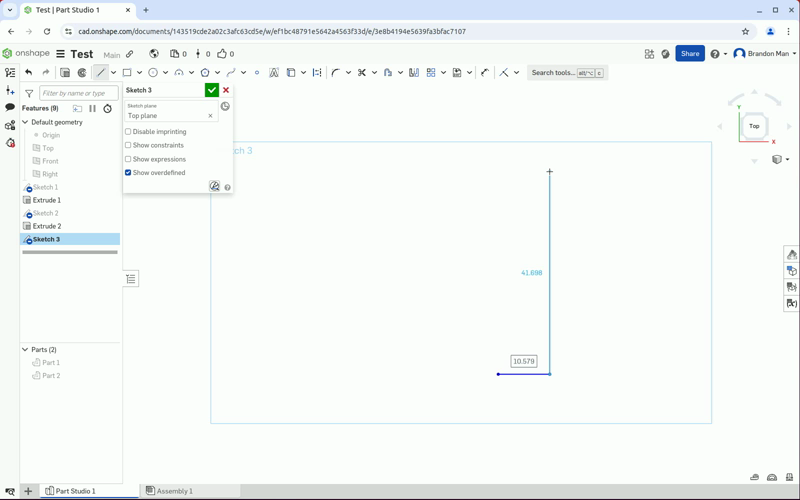
key_down(shift)
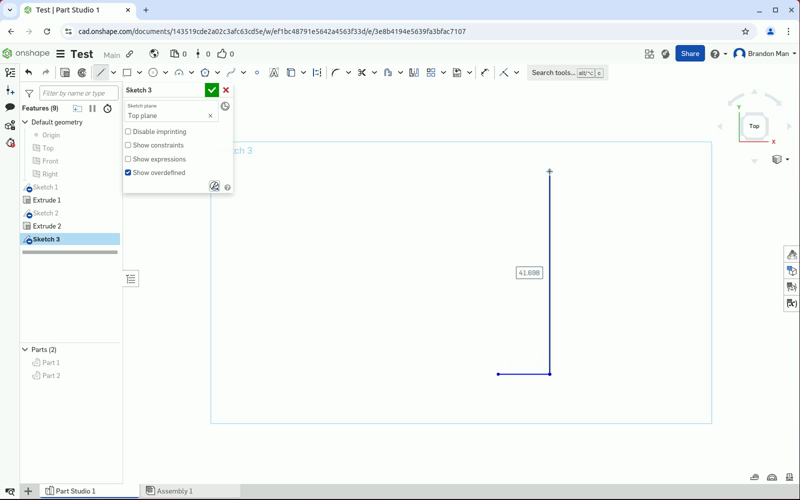
mouse_move(579, 171)
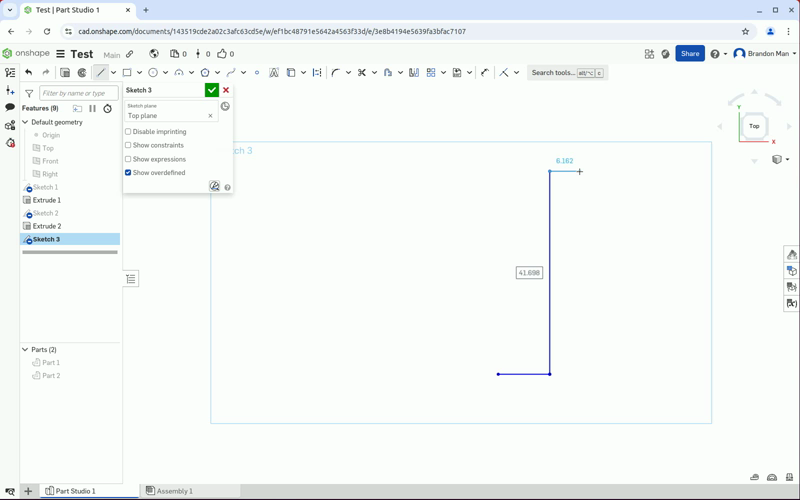
mouse_move(498, 171)
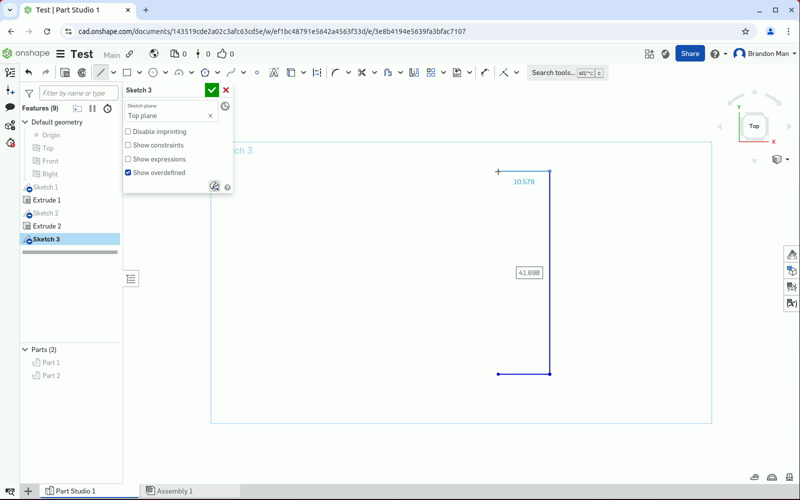
click(498, 171)
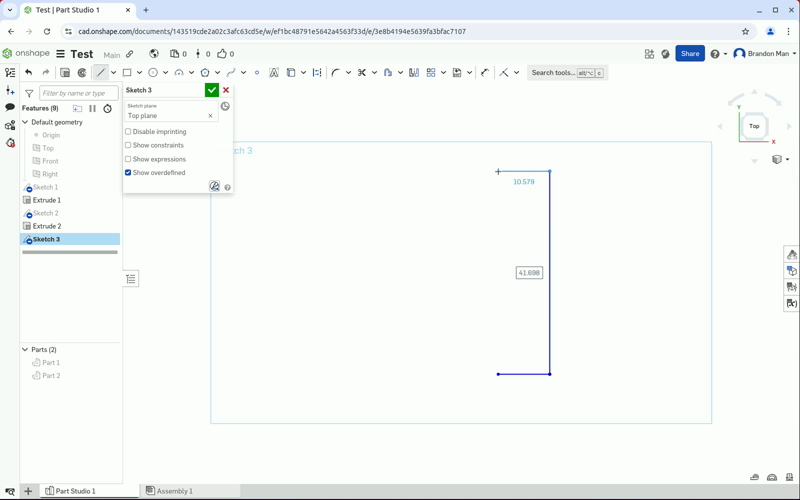
key_up(shift)
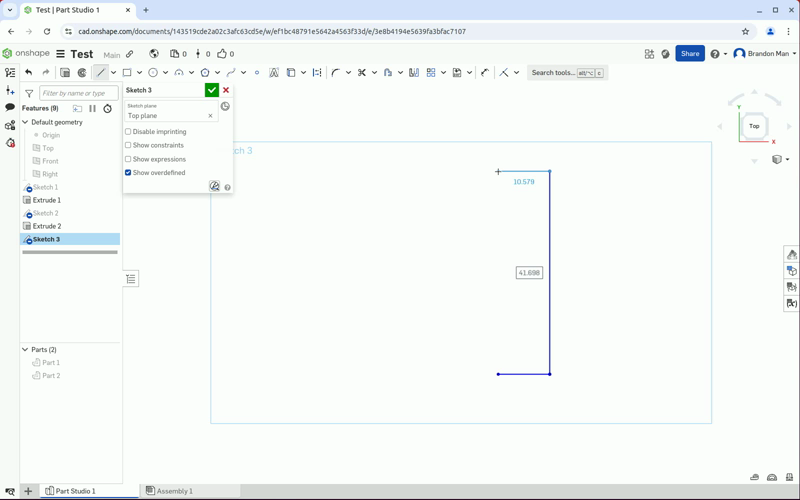
key_down(shift)
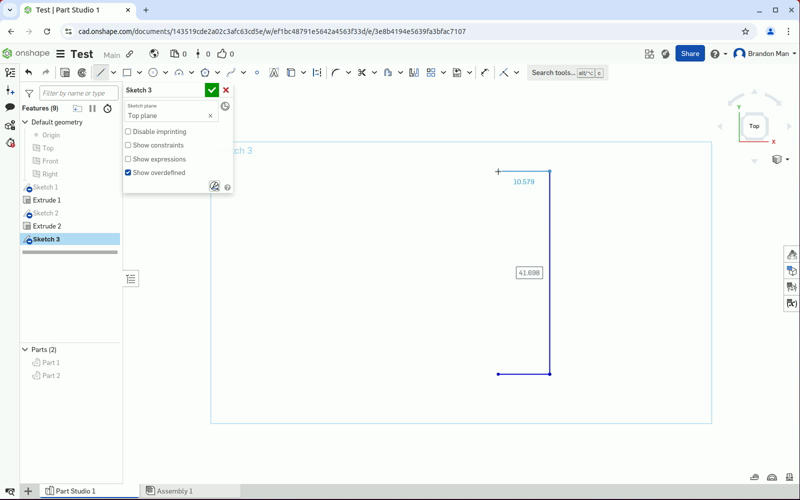
mouse_move(528, 171)
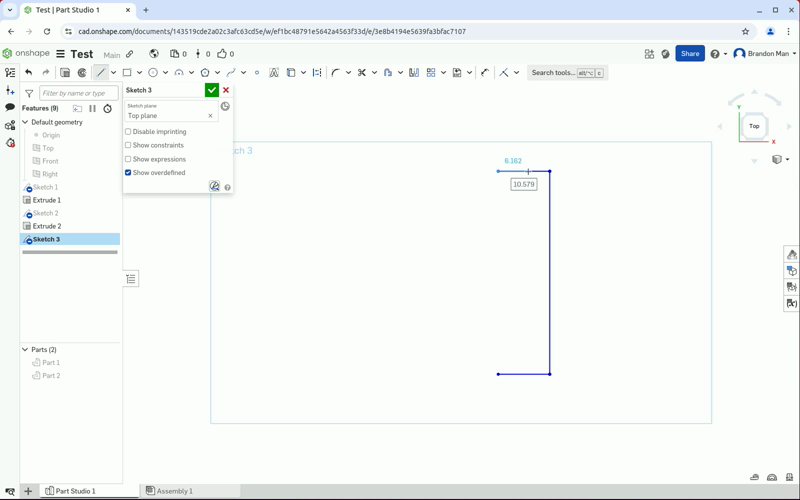
mouse_move(498, 205)
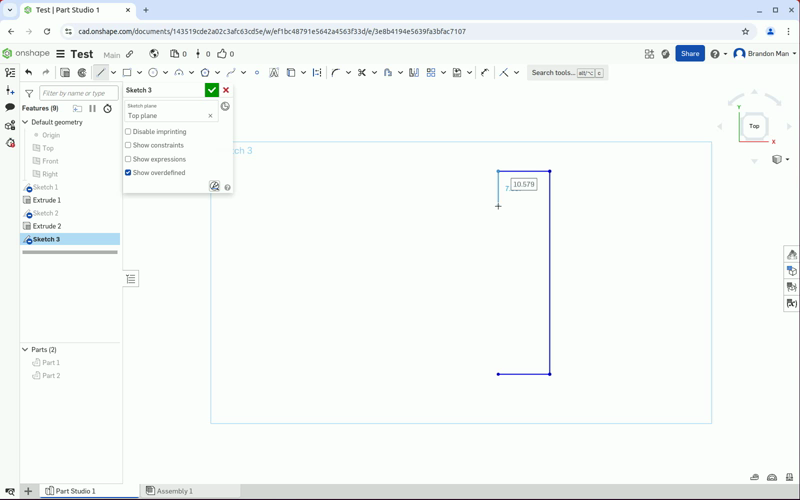
click(498, 205)
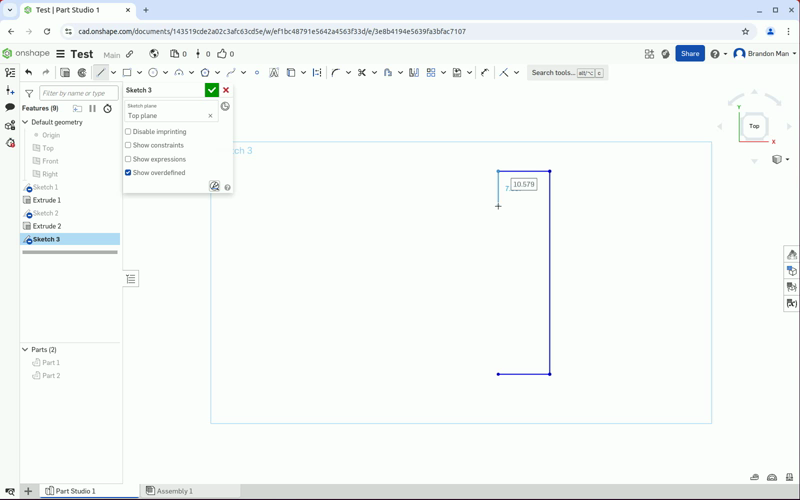
key_up(shift)
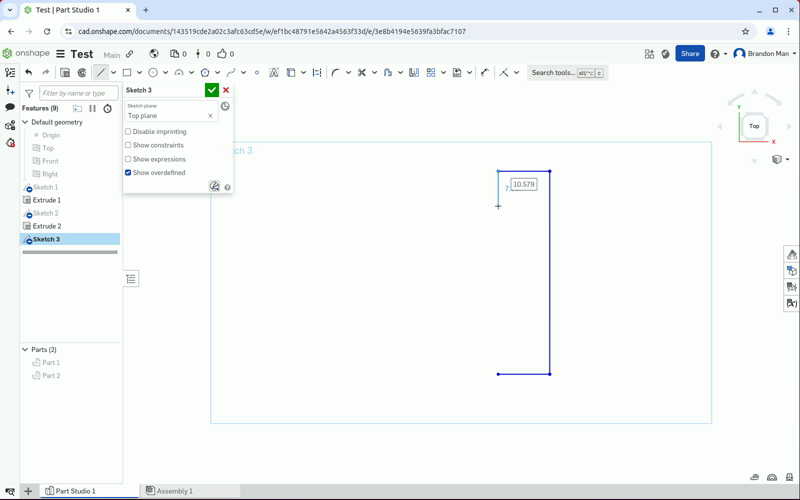
key_down(shift)
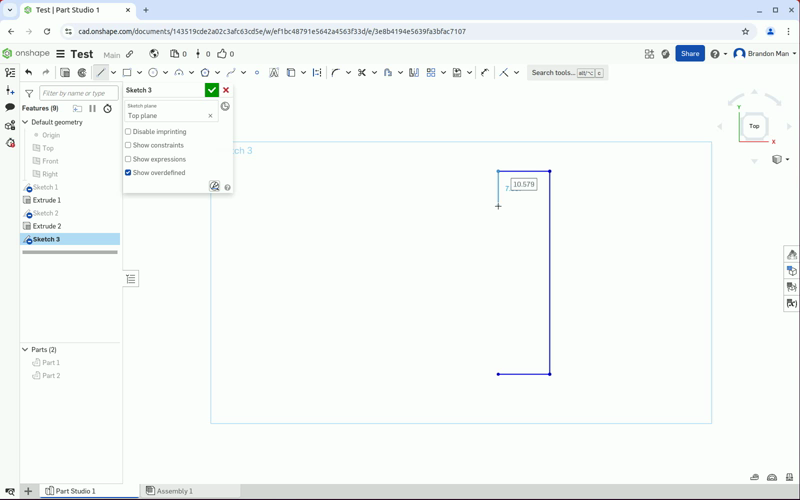
mouse_move(498, 374)
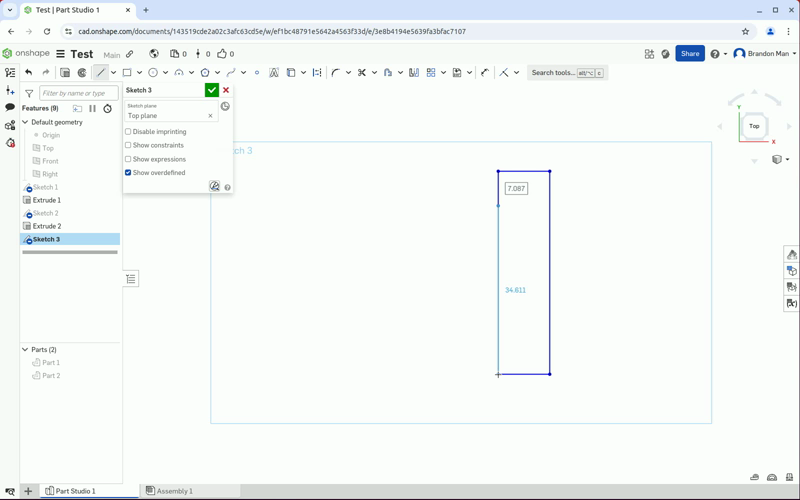
key_up(shift)
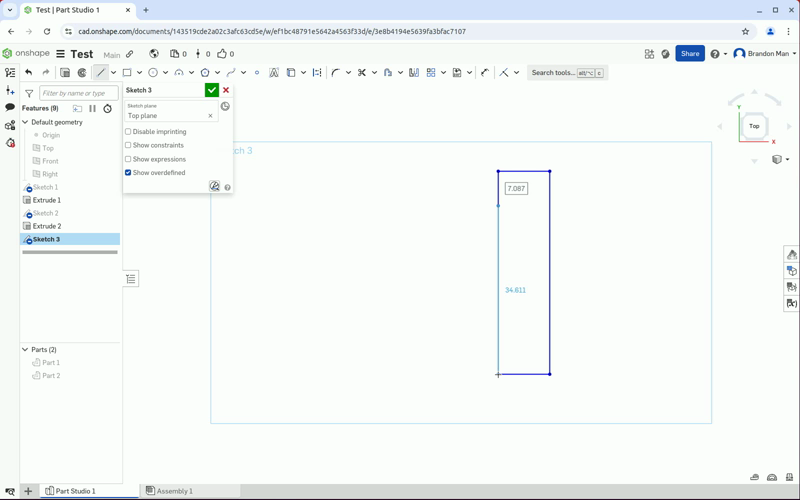
click(498, 374)
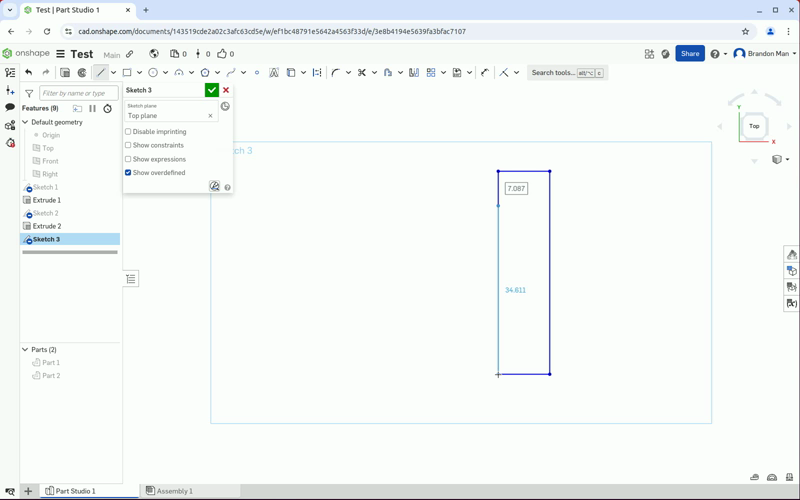
key(esc)
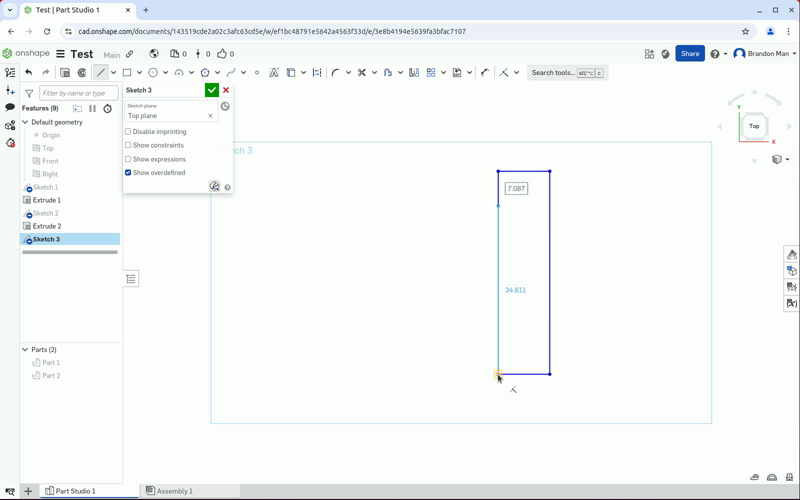
mouse_move(542, 299)
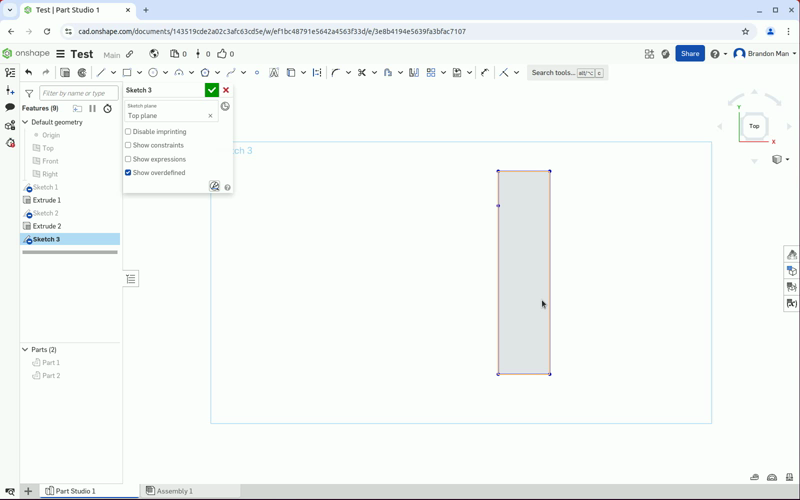
click(542, 299)
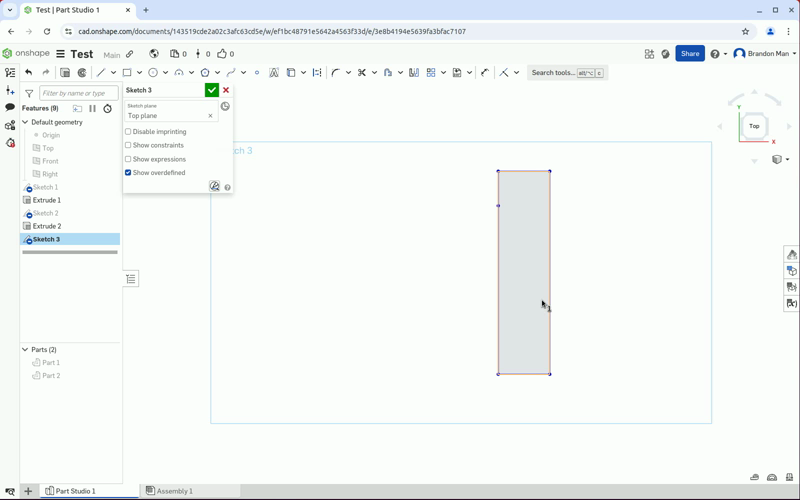
mouse_move(73, 352)
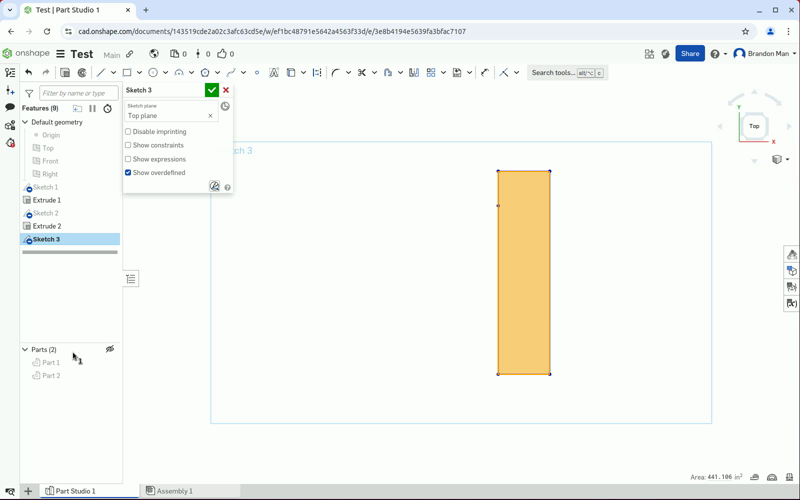
key(shift+y)
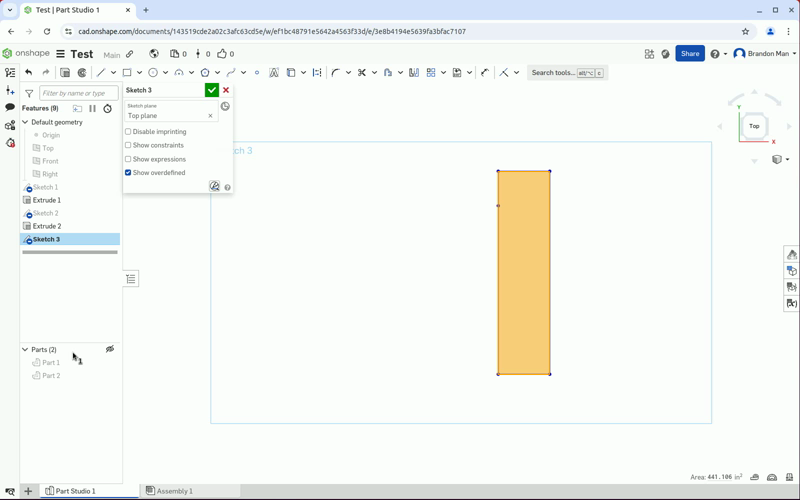
key(shift+e)
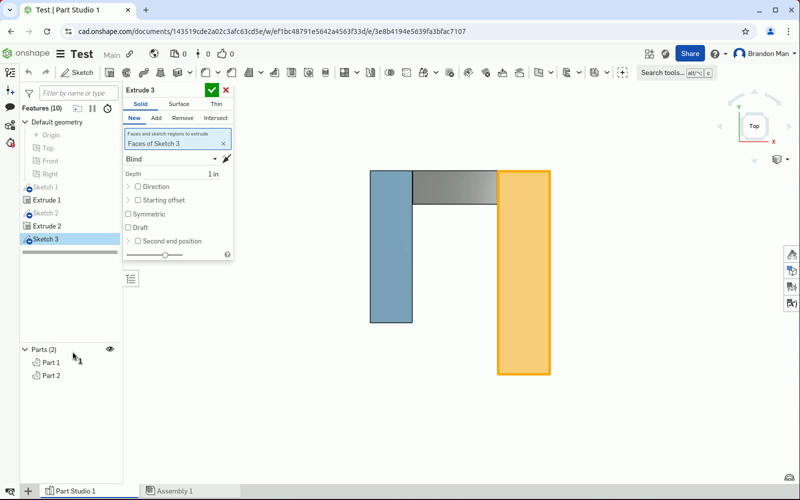
mouse_move(143, 106)
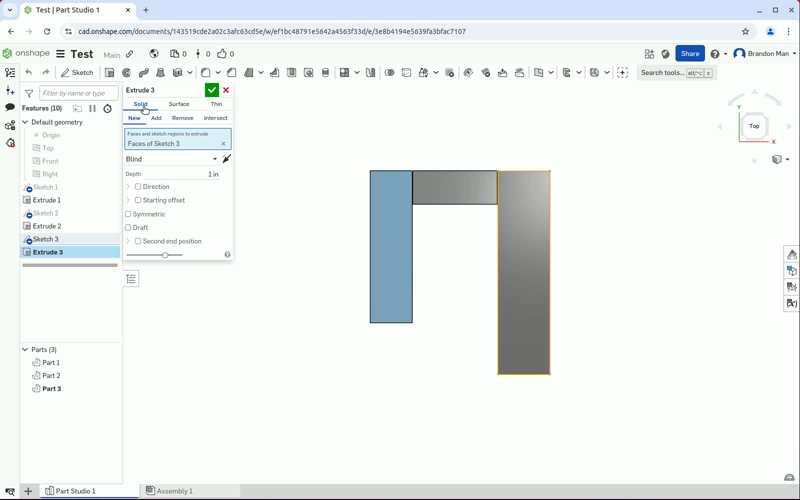
click(143, 106)
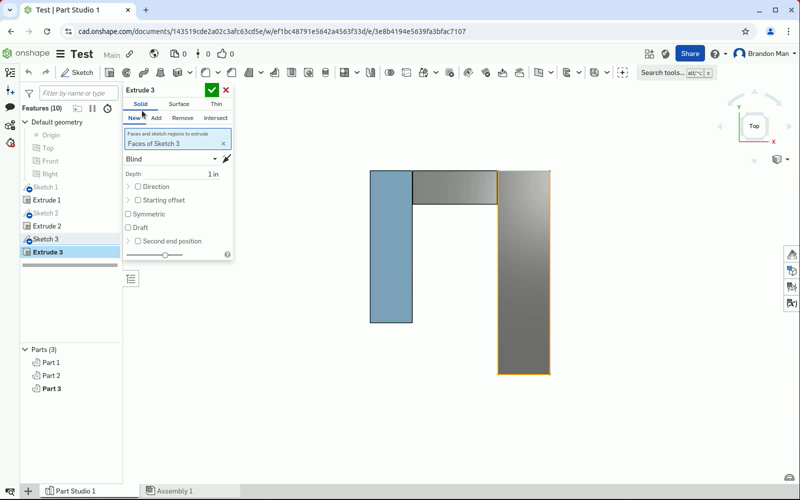
mouse_move(137, 120)
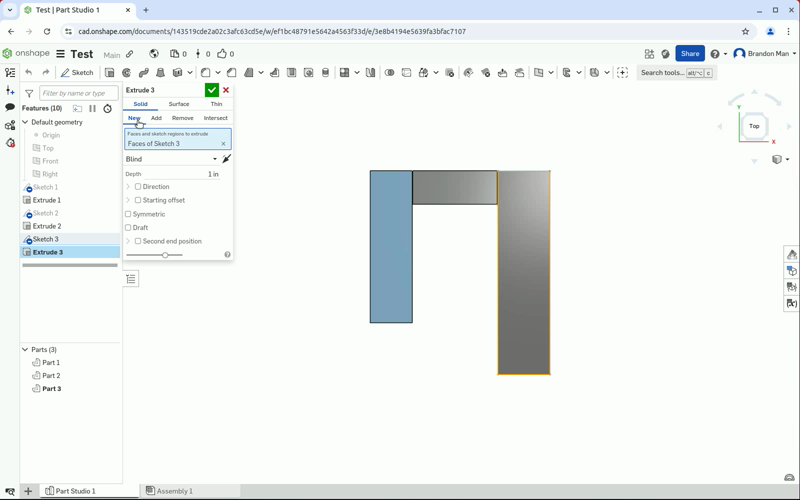
click(137, 120)
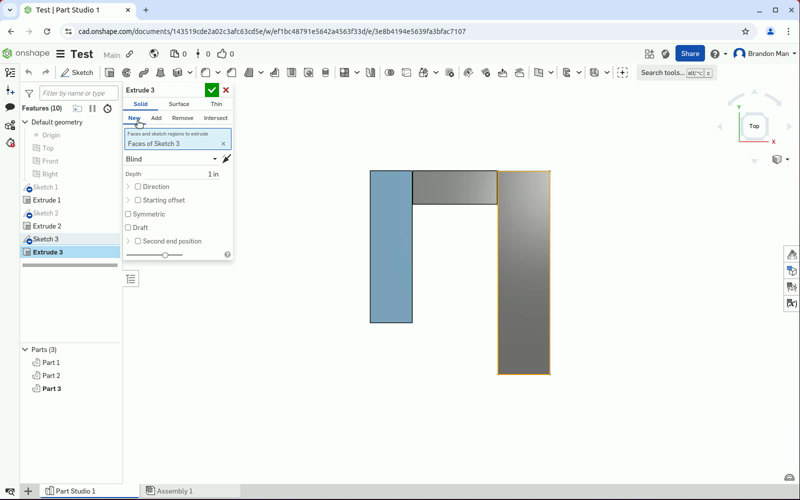
key(tab, 4)
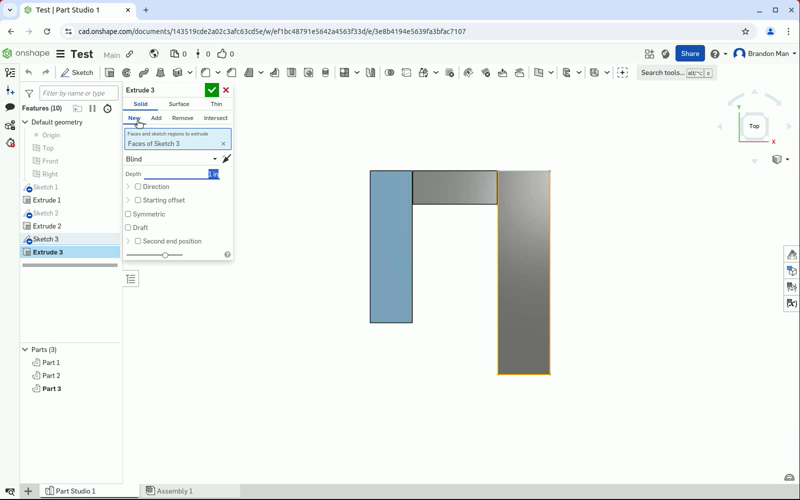
text(8.666)
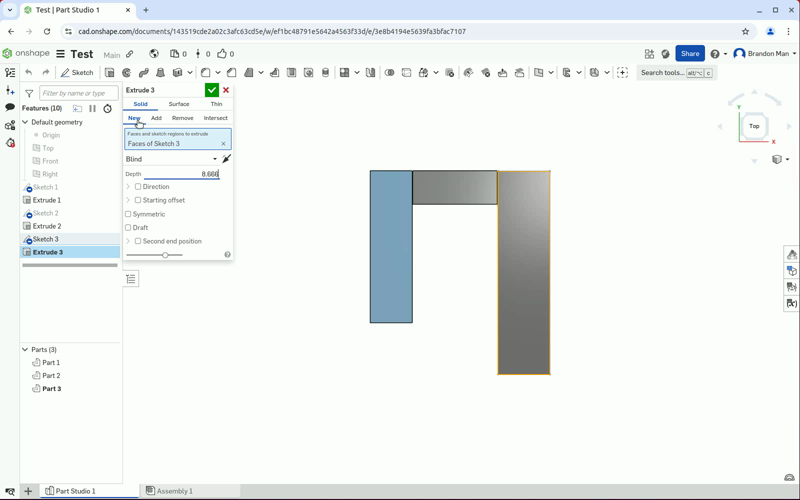
key(enter)
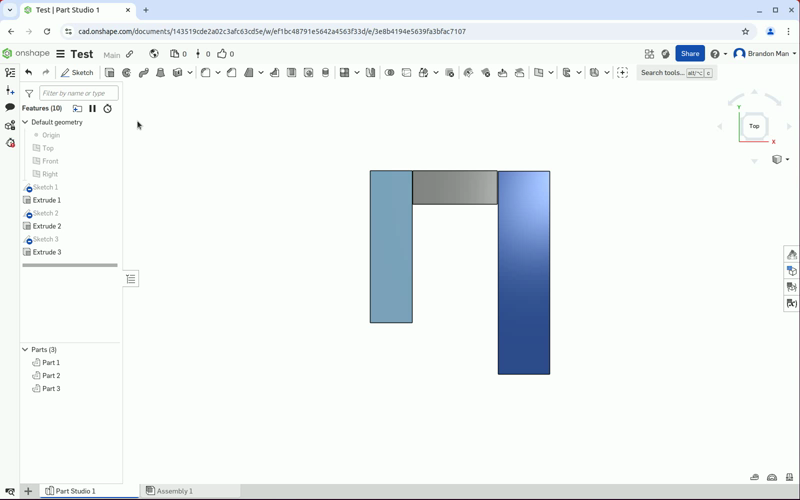
key(shift+h)
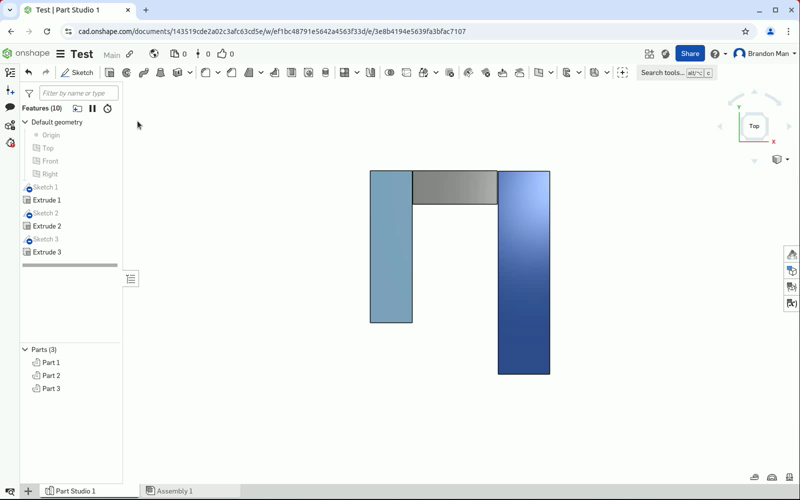
key(shift+h)
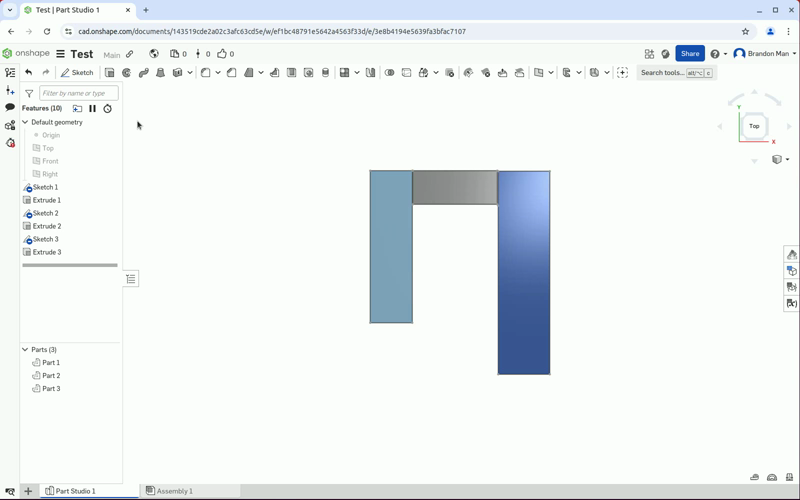
key(shift+7)
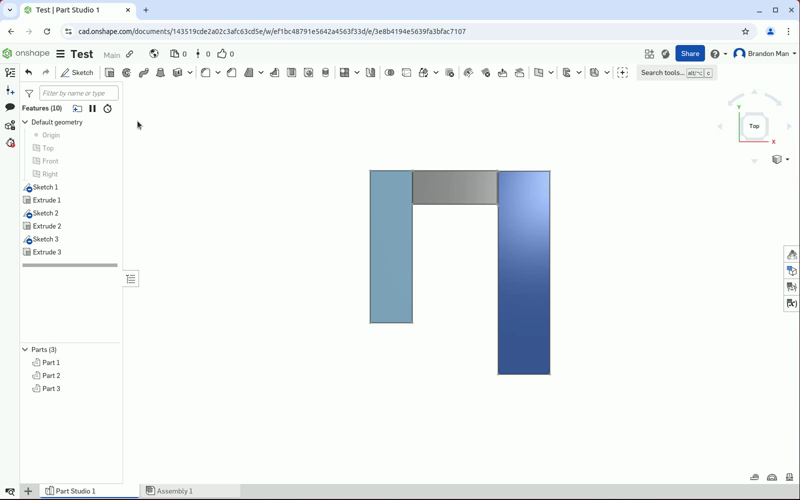
key(up, 3)
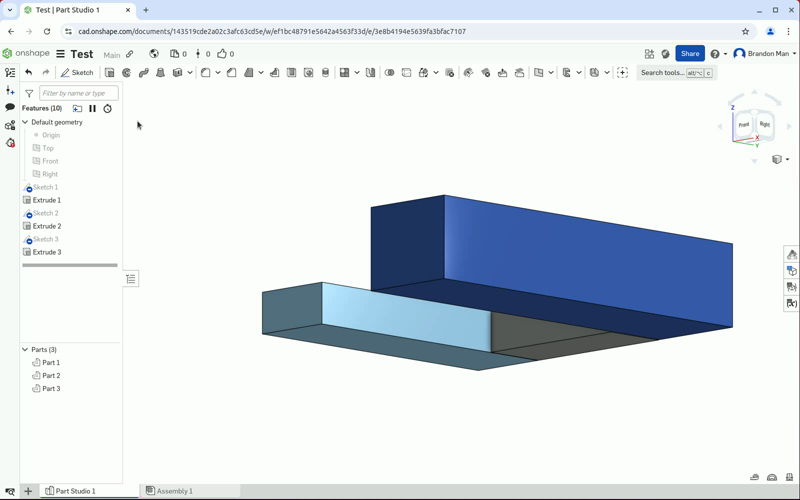
key(left, 3)
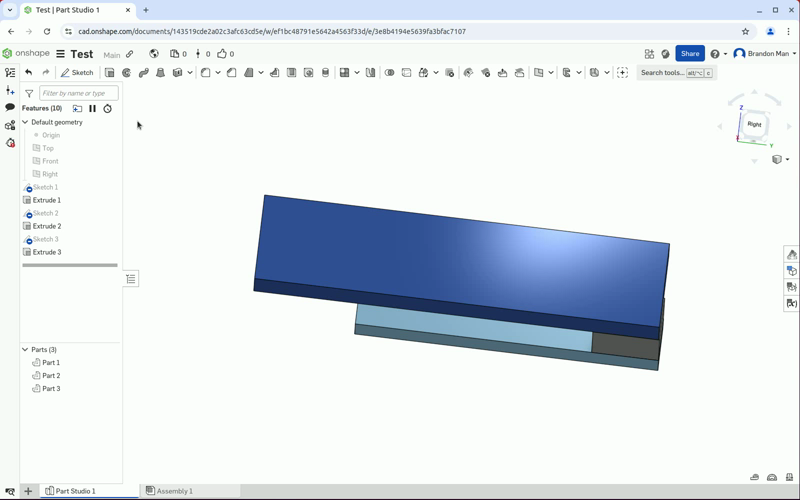
key(right, 3)
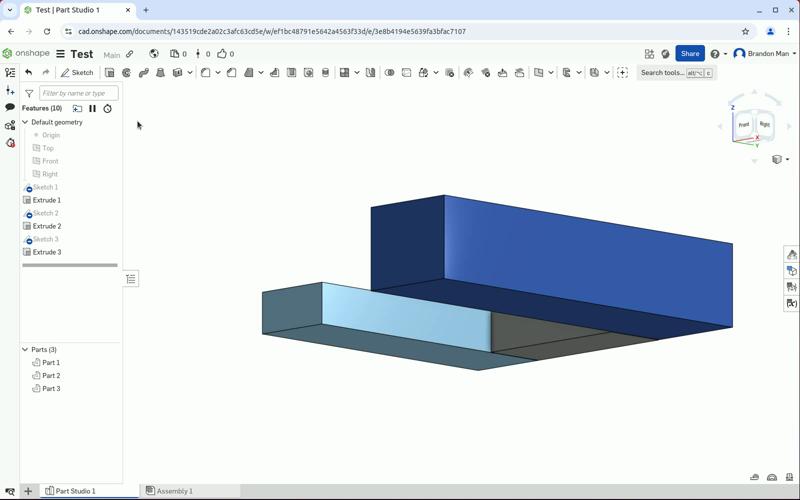
key(down, 3)
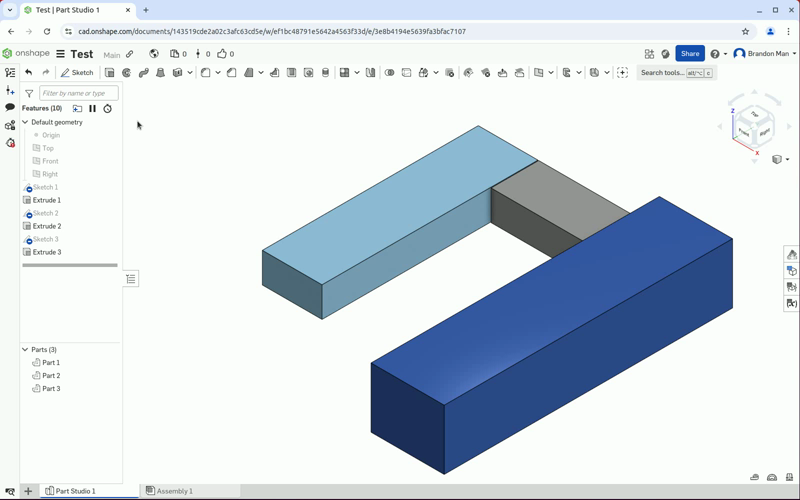
mouse_move(73, 189)
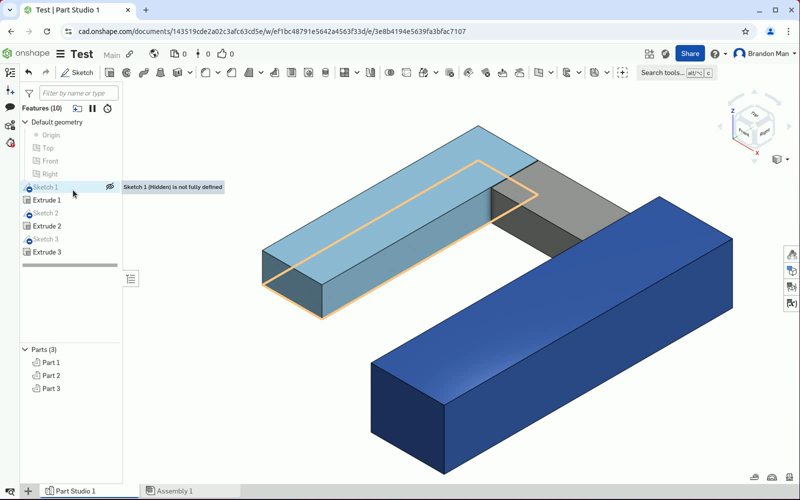
click(73, 189)